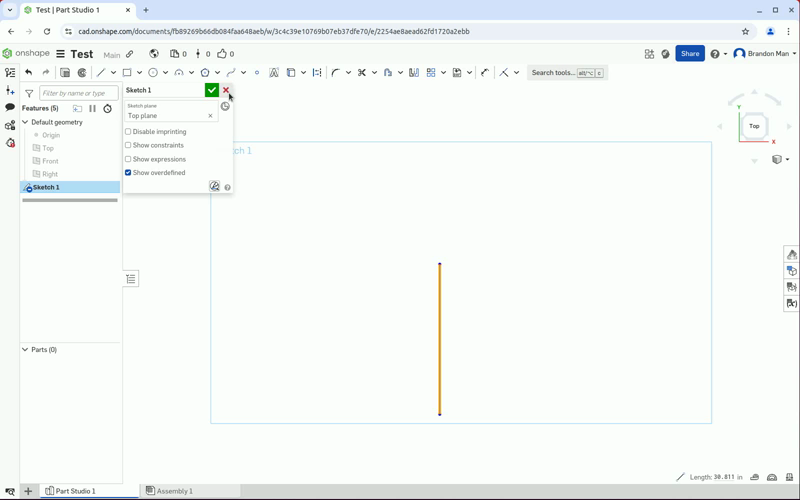
key(shift+h)
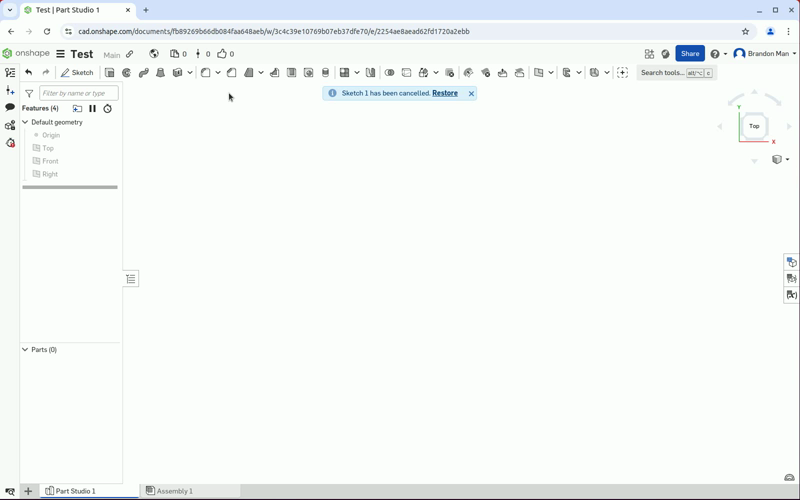
mouse_move(73, 352)
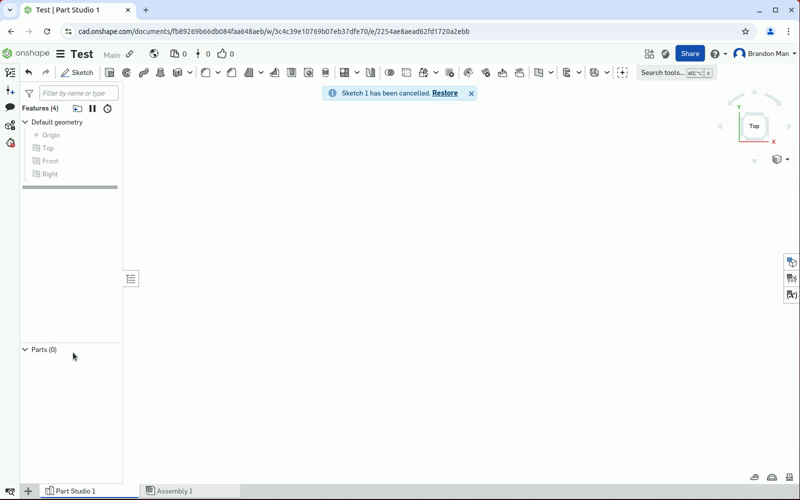
key(y)
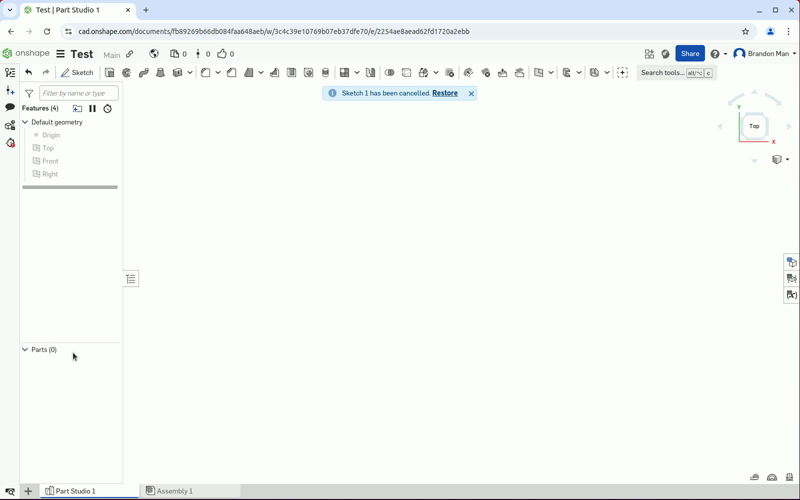
key(shift+p)
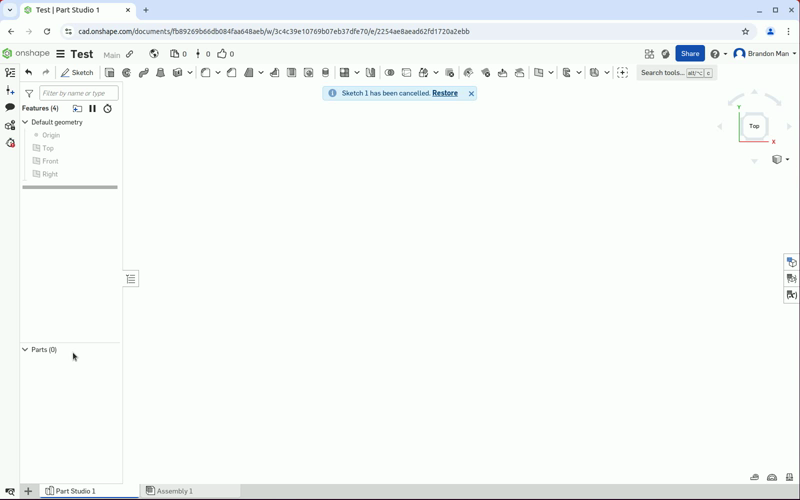
key(space)
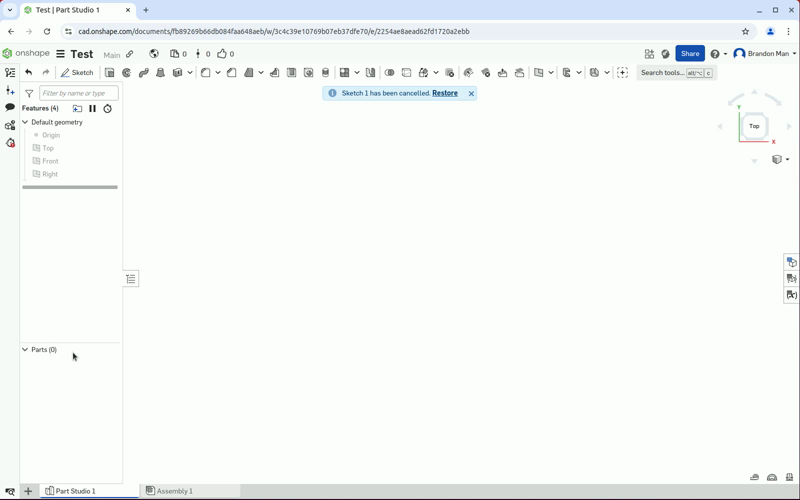
key_down(shift)
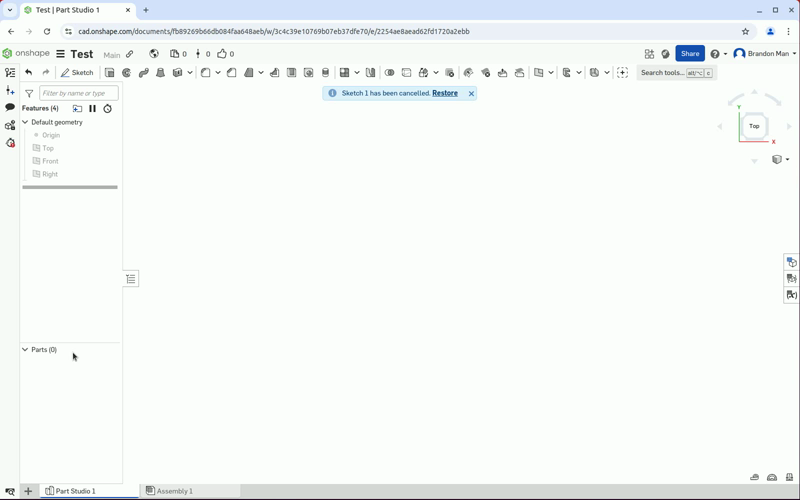
key(up)
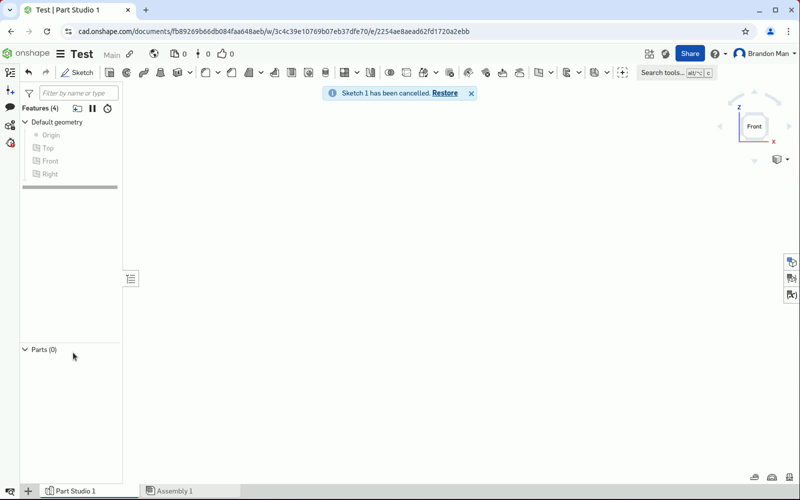
key_up(shift)
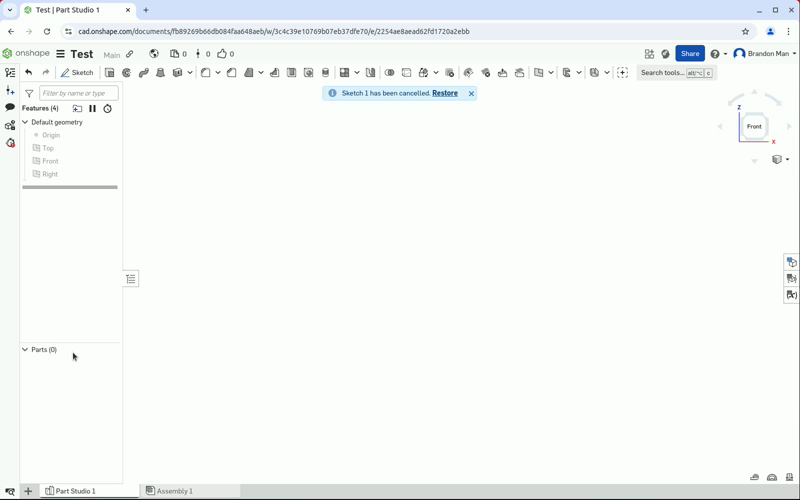
mouse_move(73, 352)
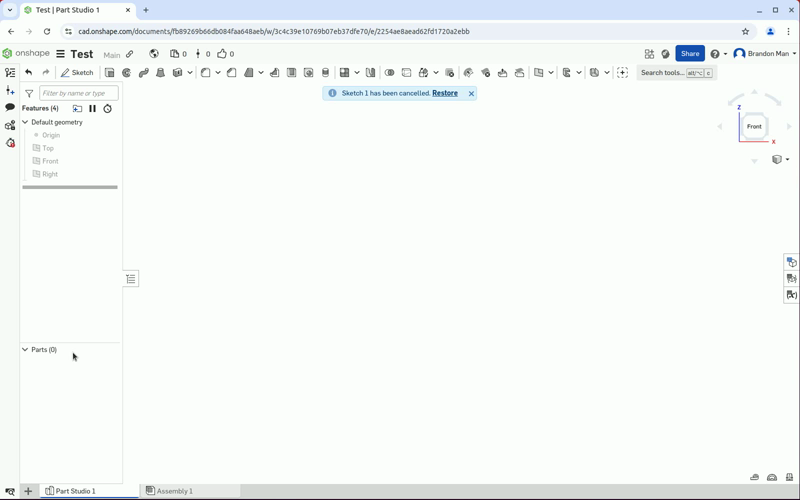
key(shift+y)
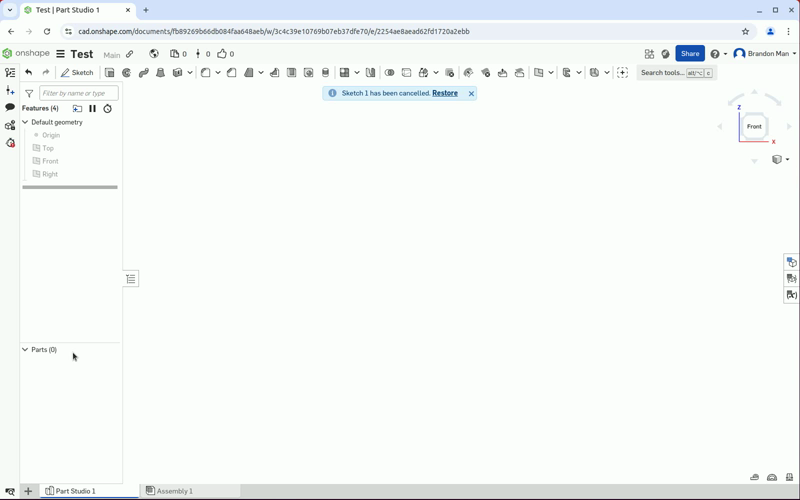
key(shift+s)
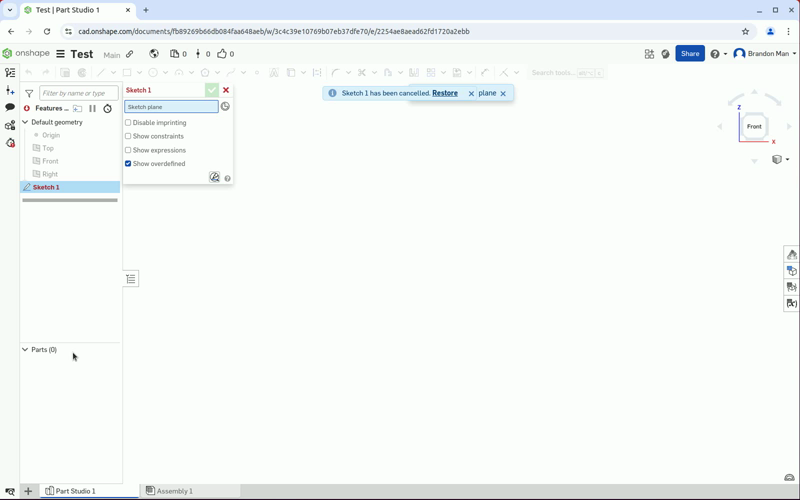
mouse_move(73, 163)
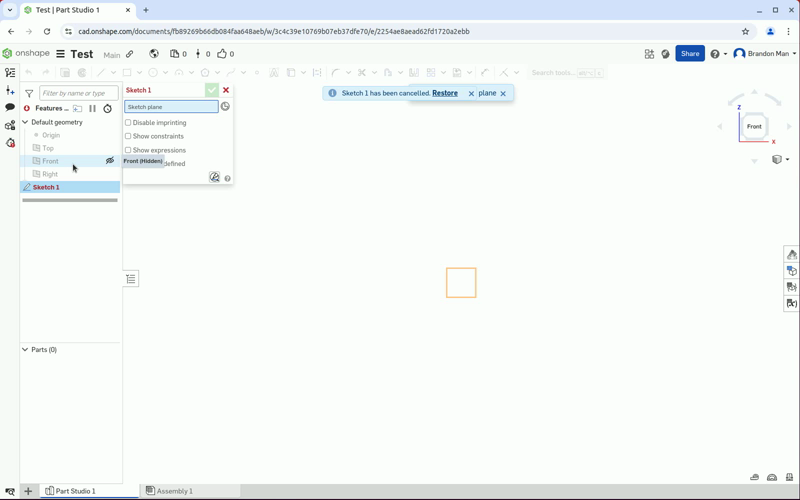
click(73, 163)
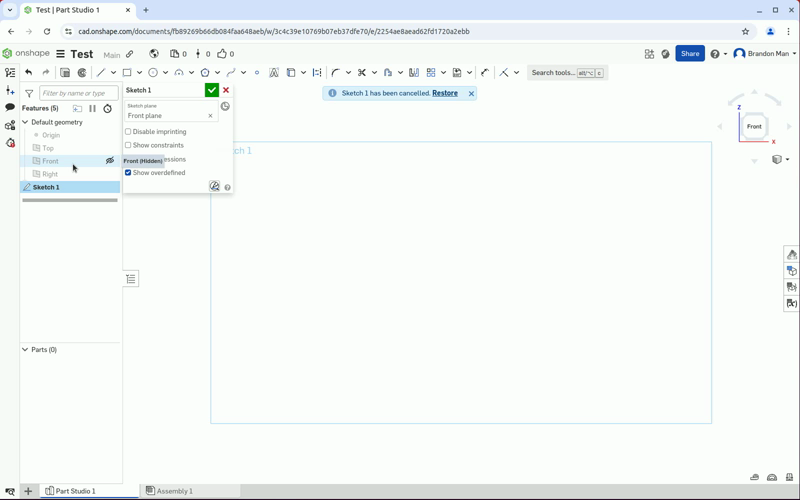
mouse_move(73, 352)
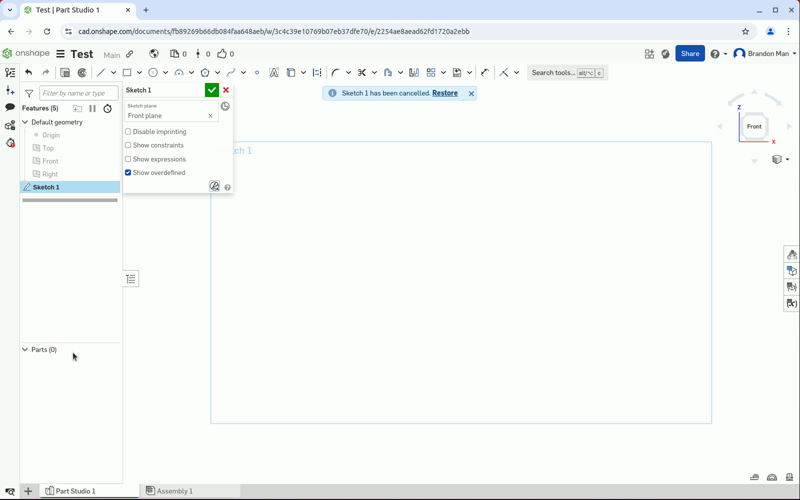
key(y)
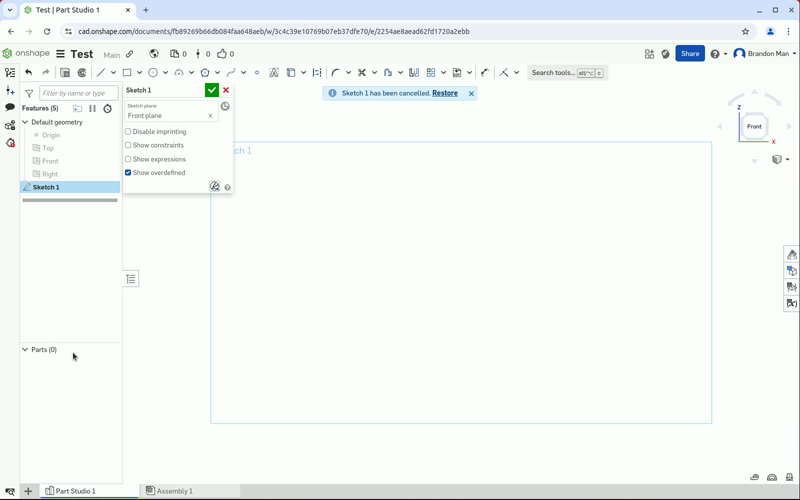
key(l)
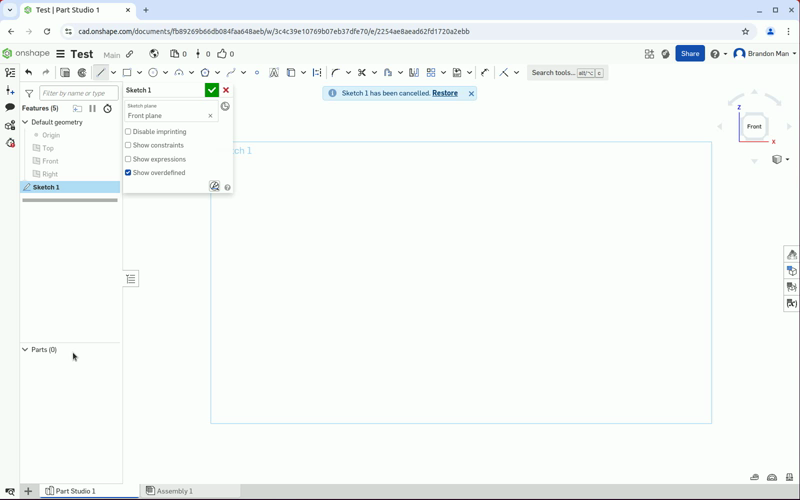
key_down(shift)
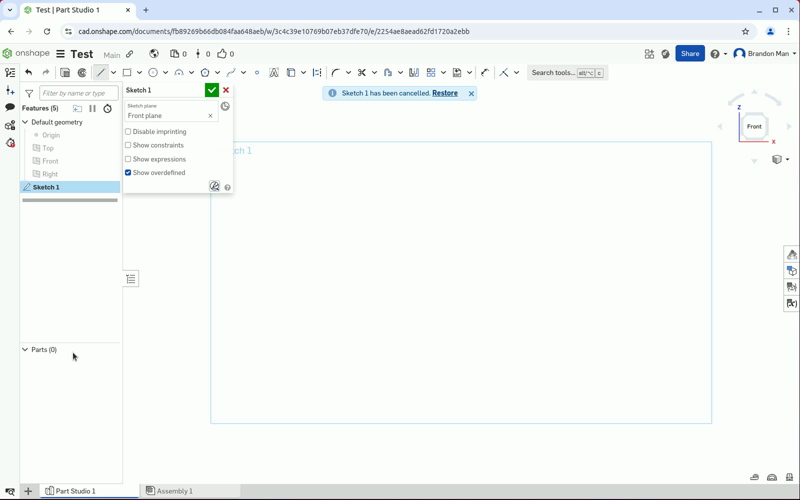
mouse_move(460, 395)
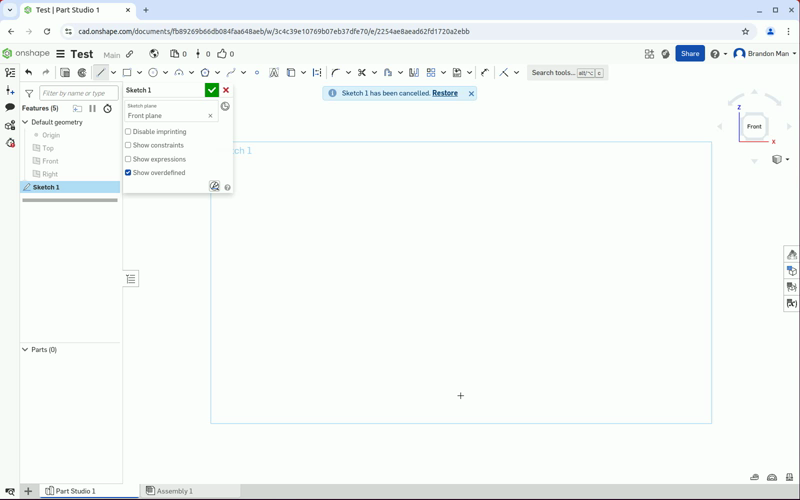
click(460, 395)
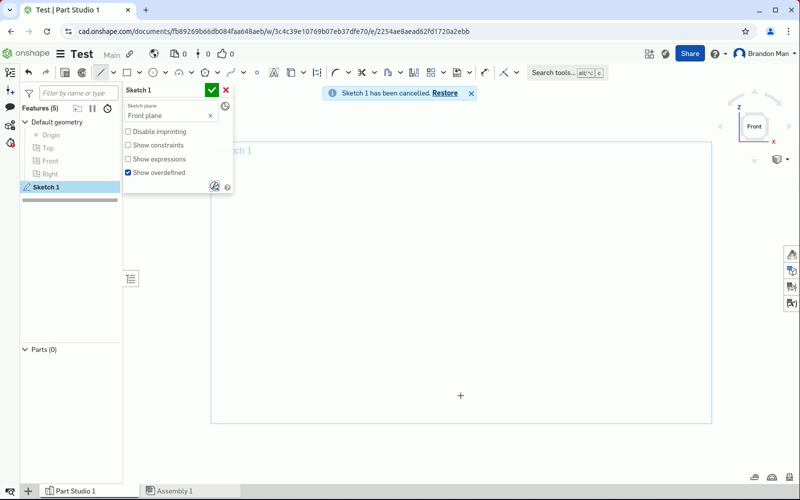
key_up(shift)
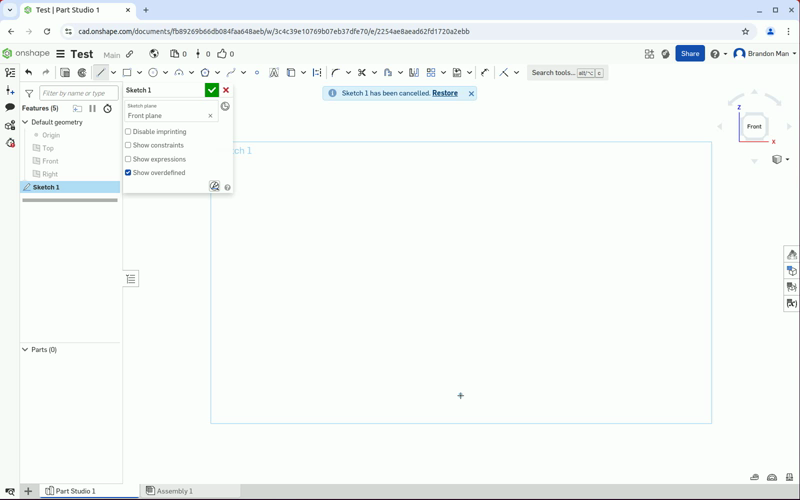
key_down(shift)
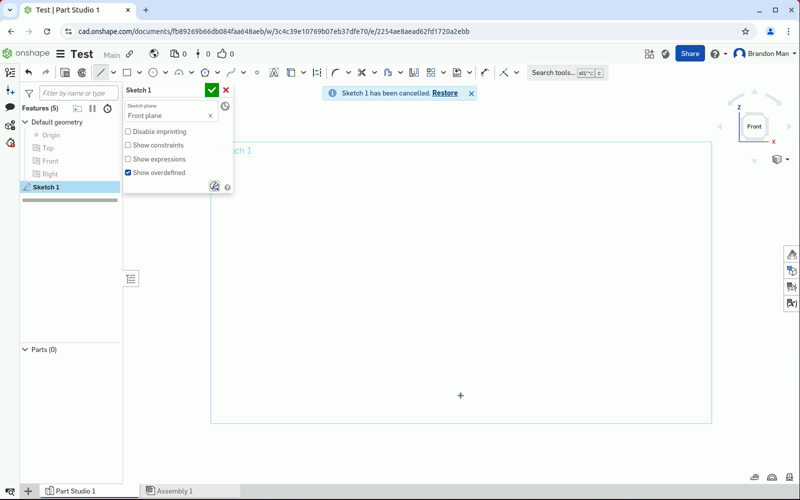
mouse_move(490, 395)
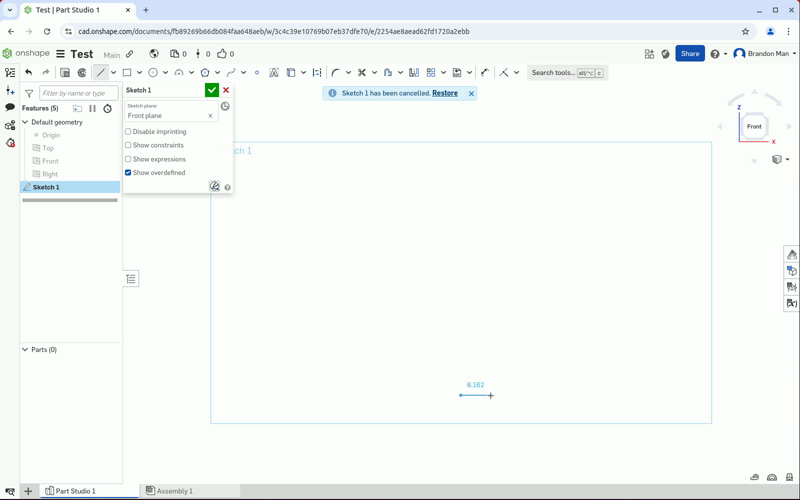
mouse_move(498, 395)
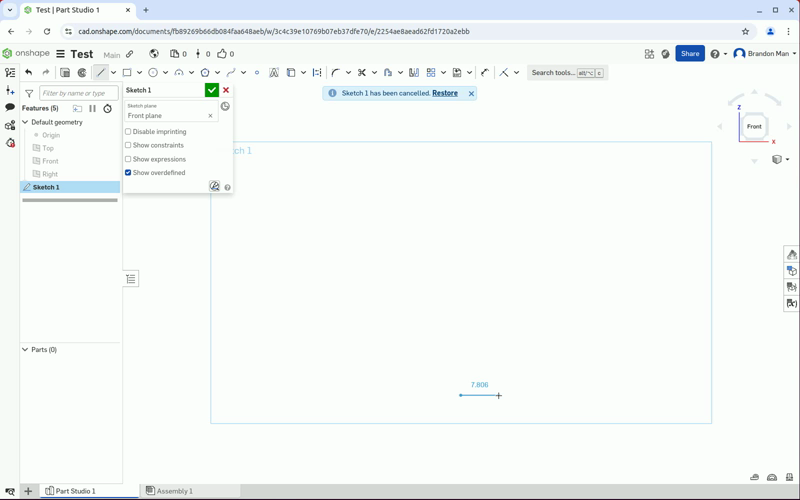
click(498, 395)
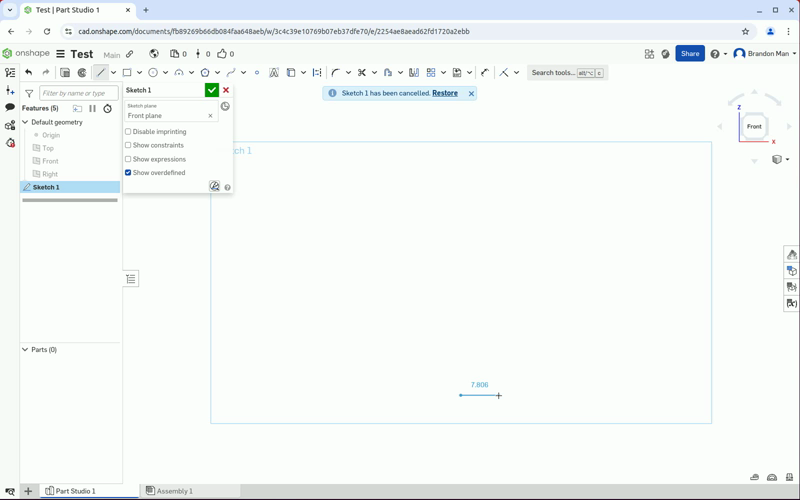
key_up(shift)
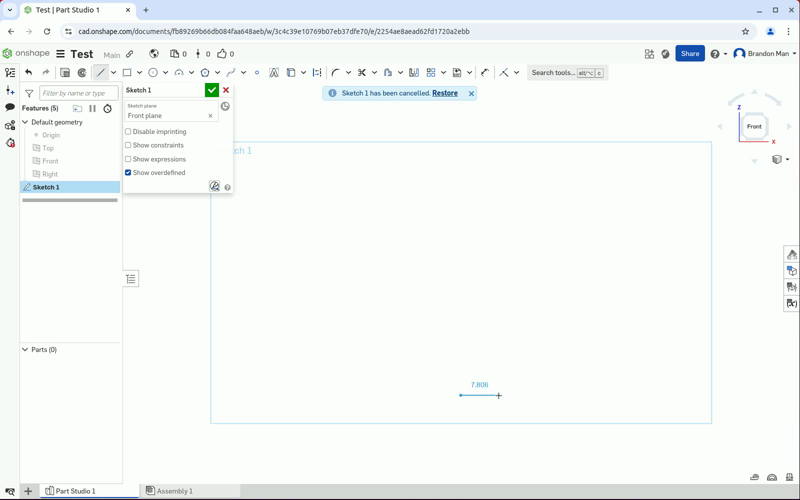
key_down(shift)
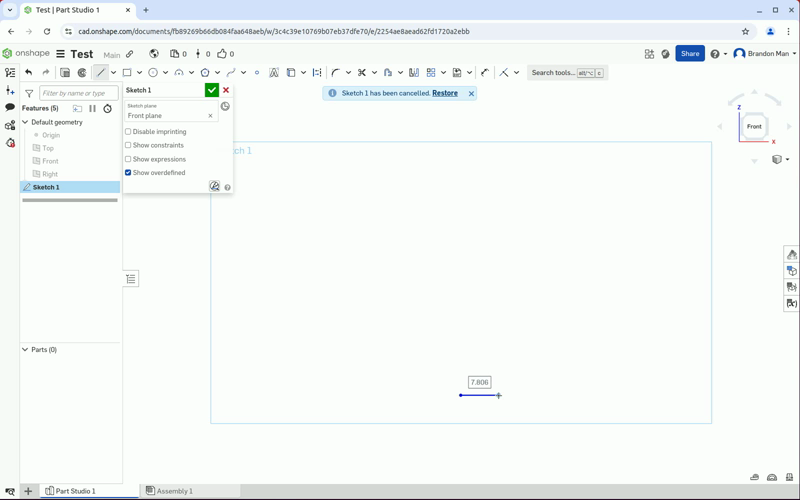
mouse_move(498, 171)
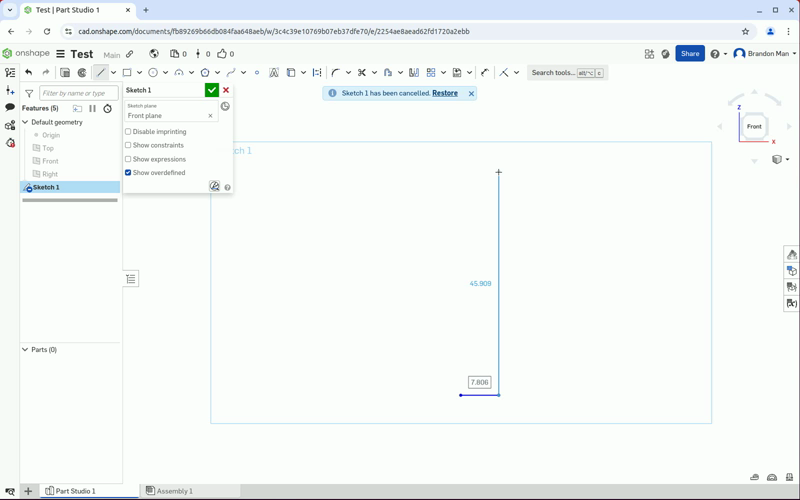
click(498, 171)
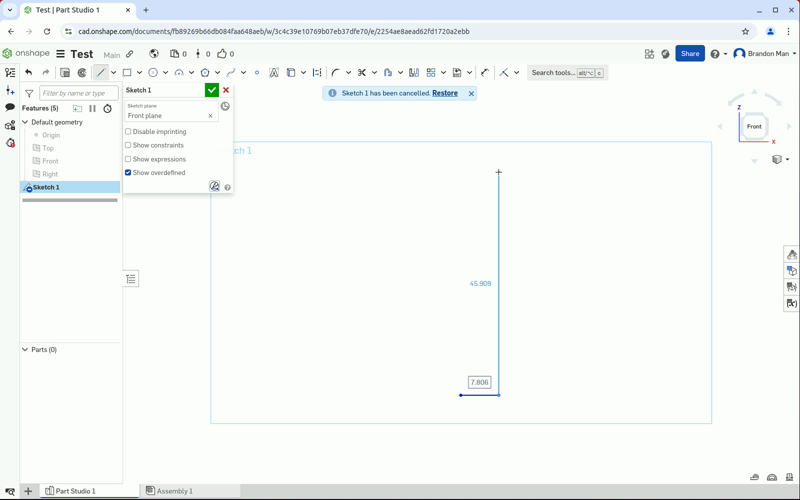
key_up(shift)
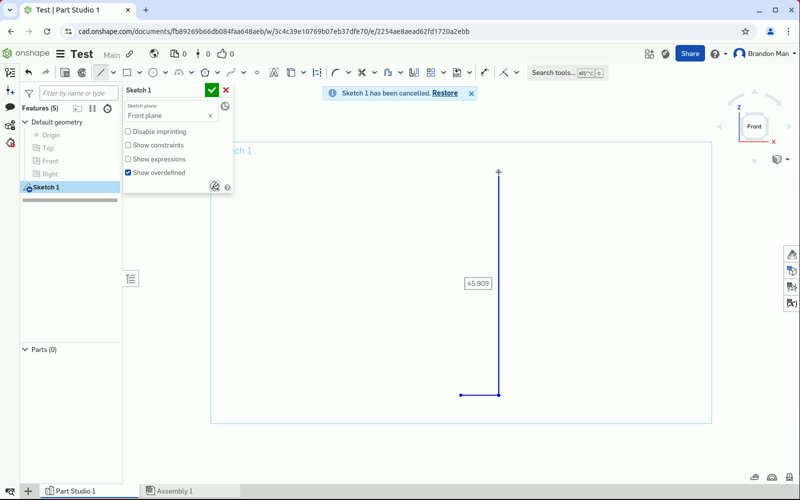
key_down(shift)
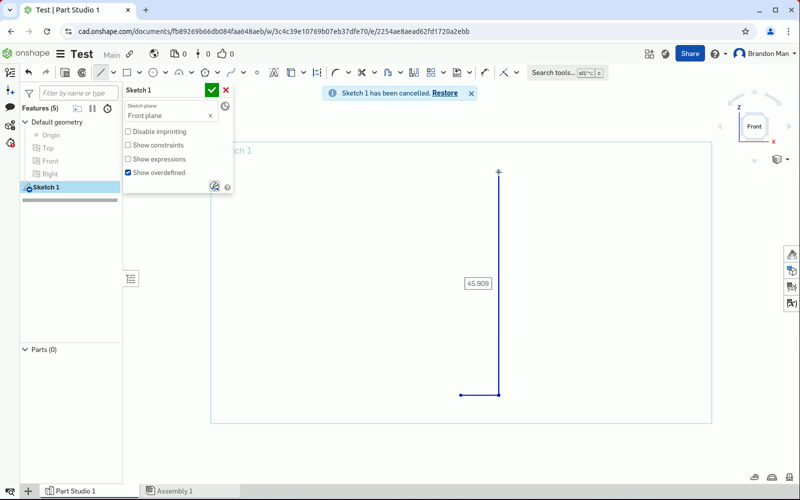
mouse_move(528, 171)
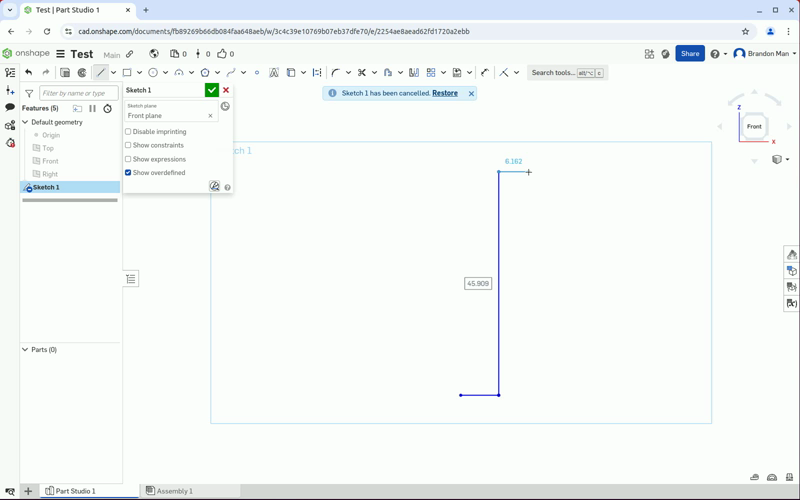
mouse_move(460, 171)
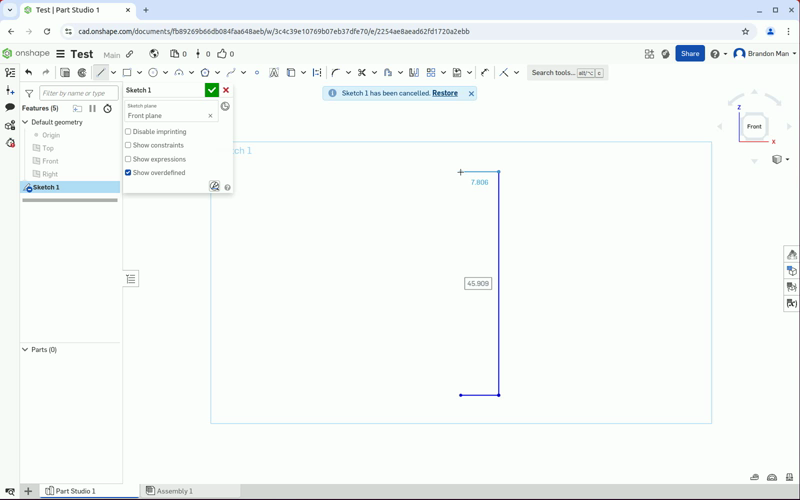
click(460, 171)
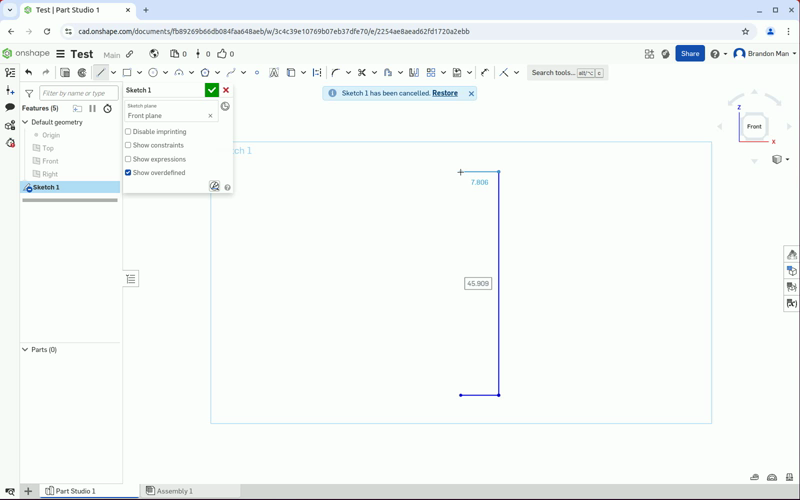
key_up(shift)
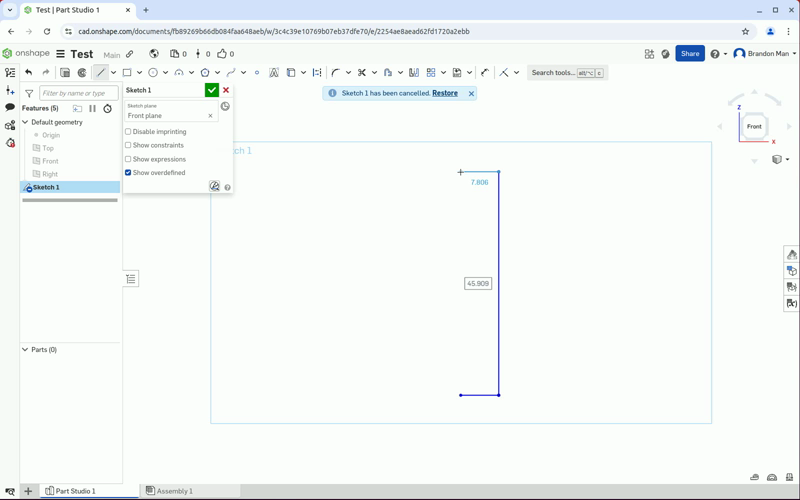
key_down(shift)
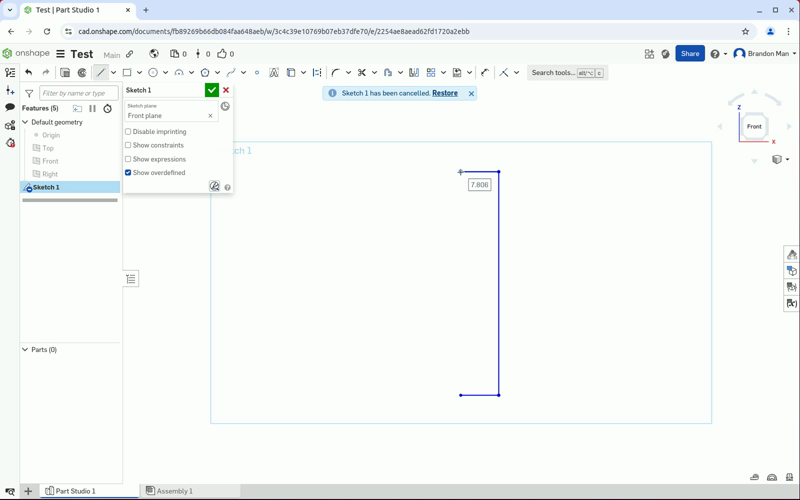
mouse_move(460, 395)
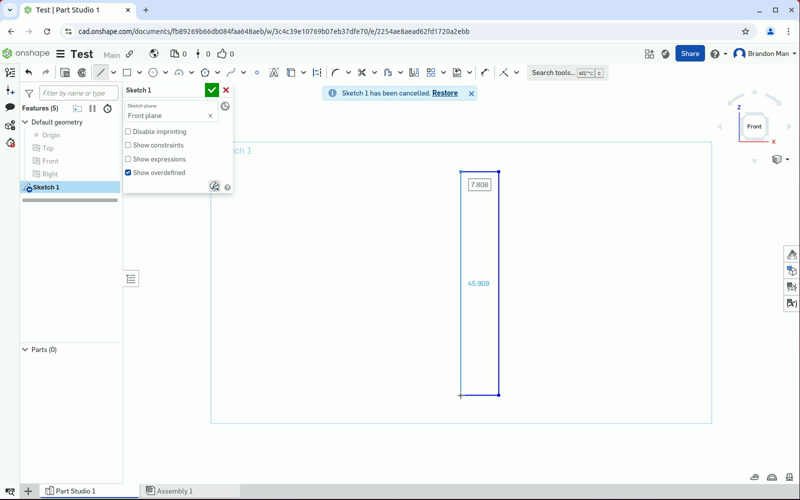
key_up(shift)
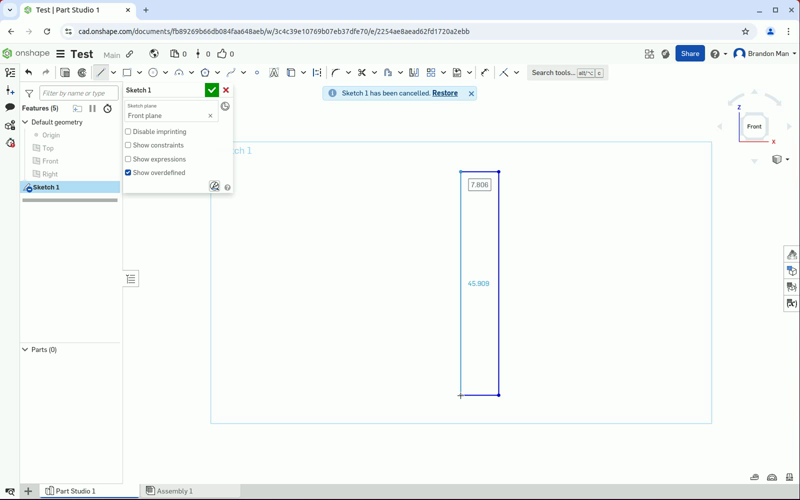
click(460, 395)
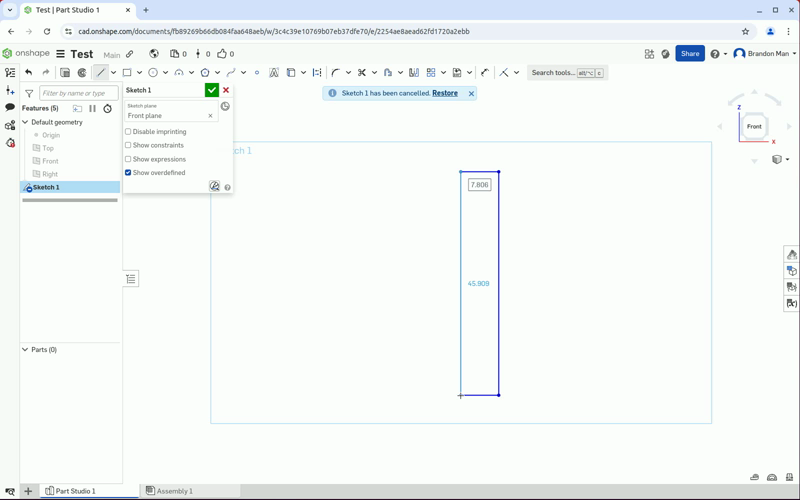
key(esc)
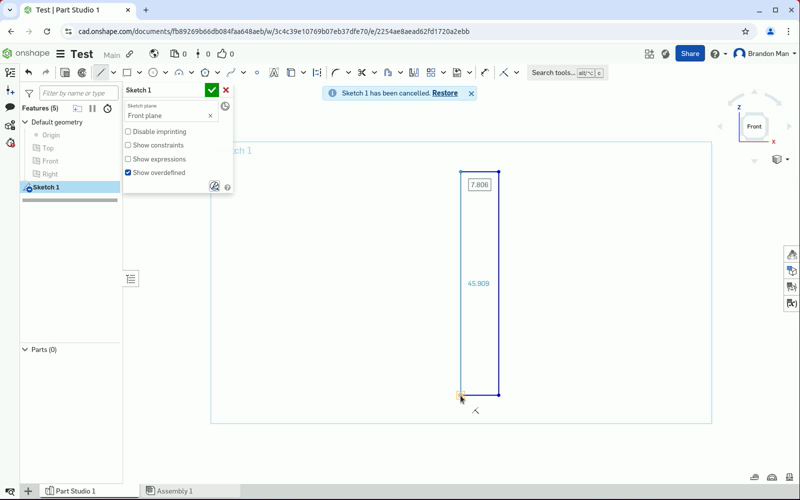
mouse_move(470, 387)
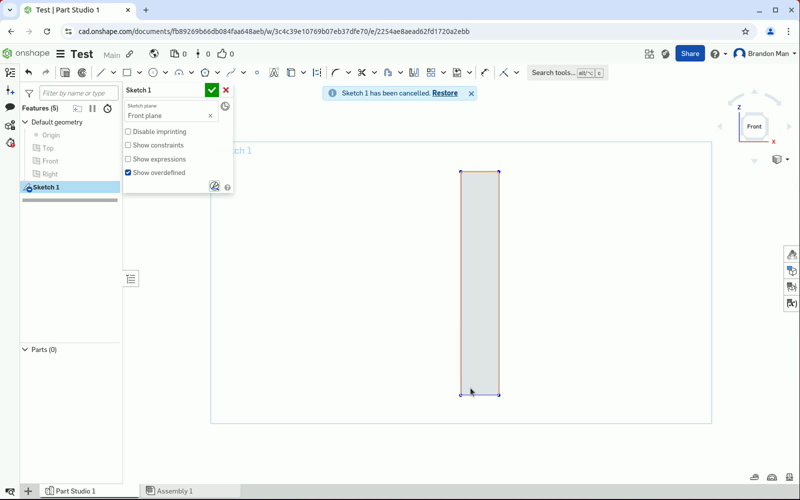
click(470, 387)
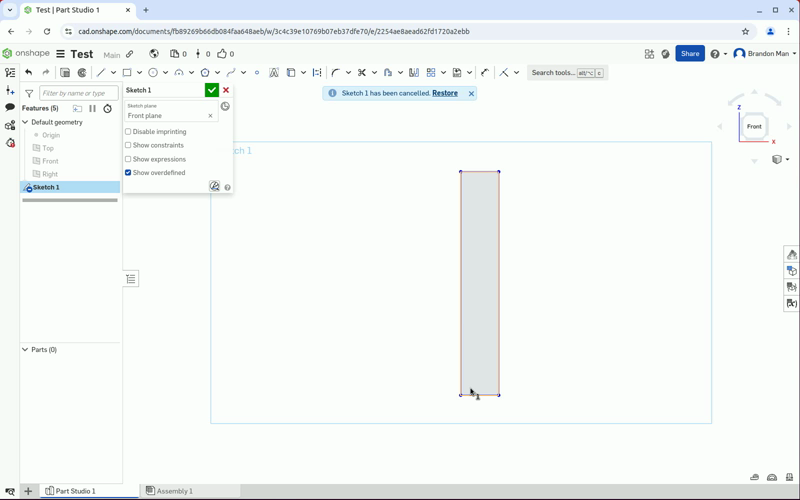
mouse_move(73, 352)
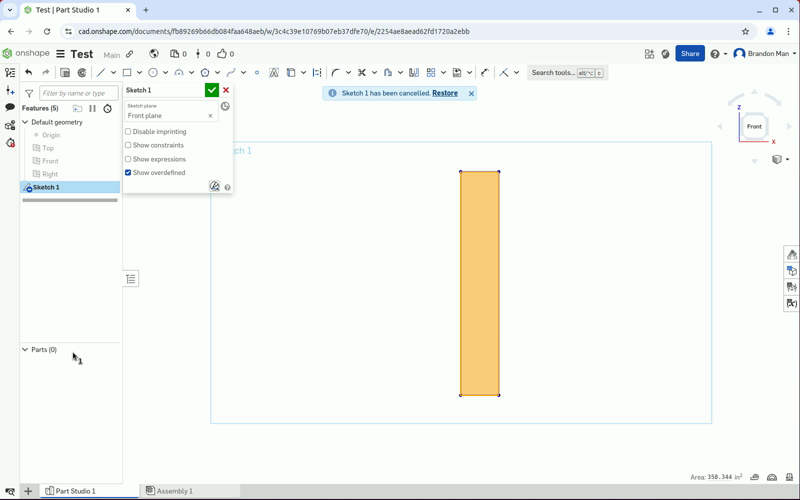
key(shift+y)
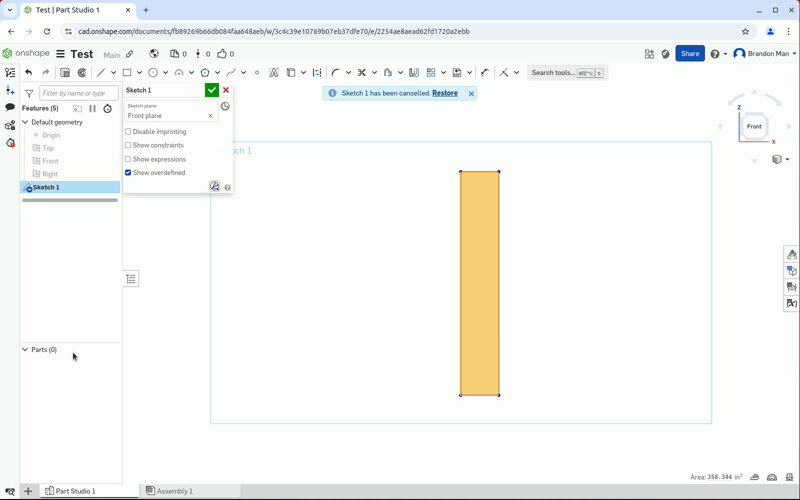
key(shift+e)
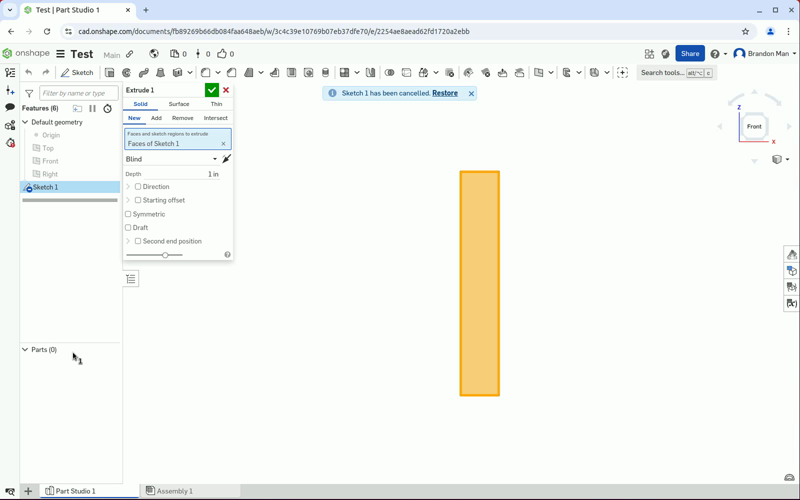
mouse_move(143, 106)
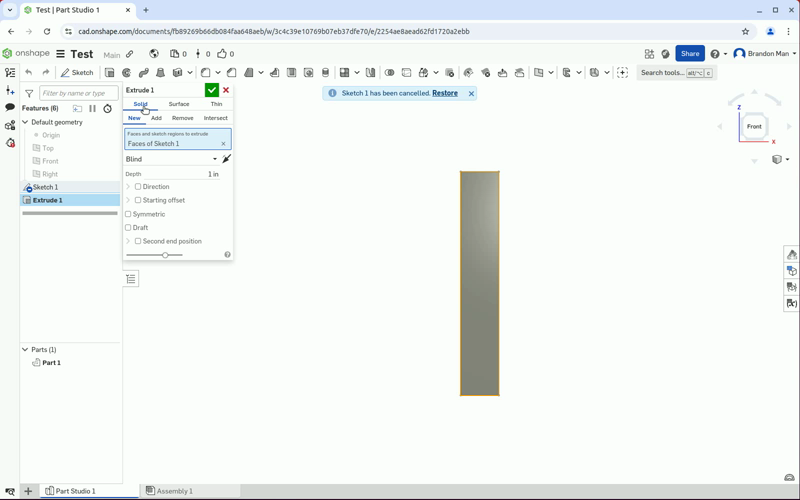
click(143, 106)
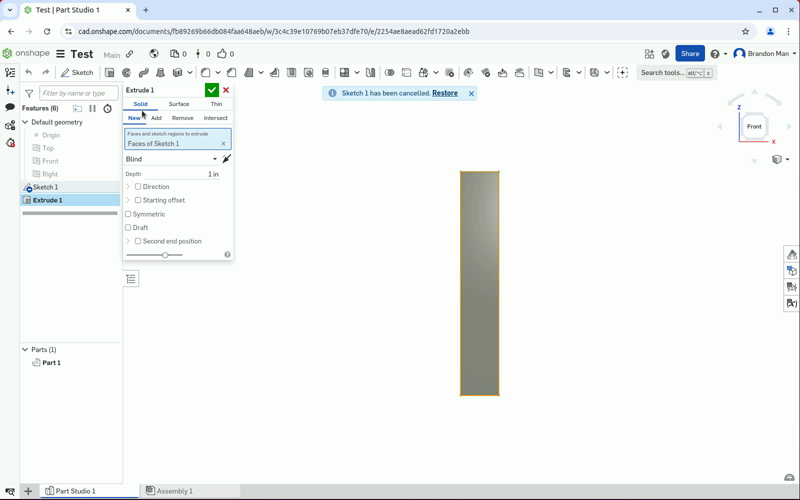
mouse_move(137, 120)
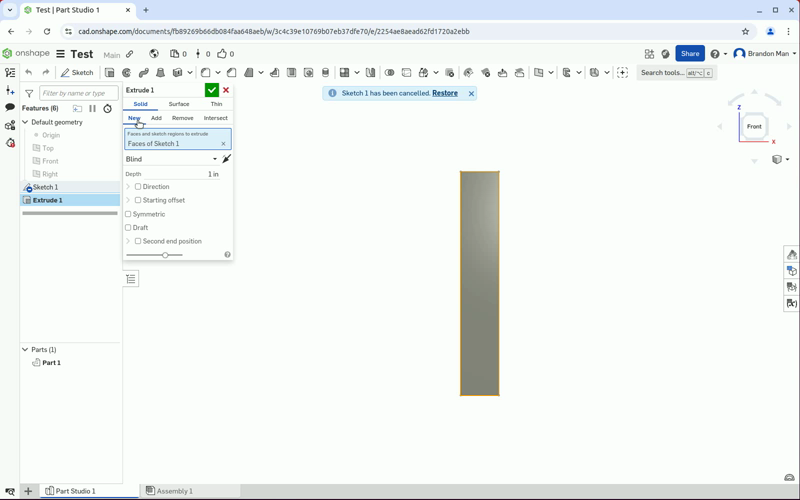
click(137, 120)
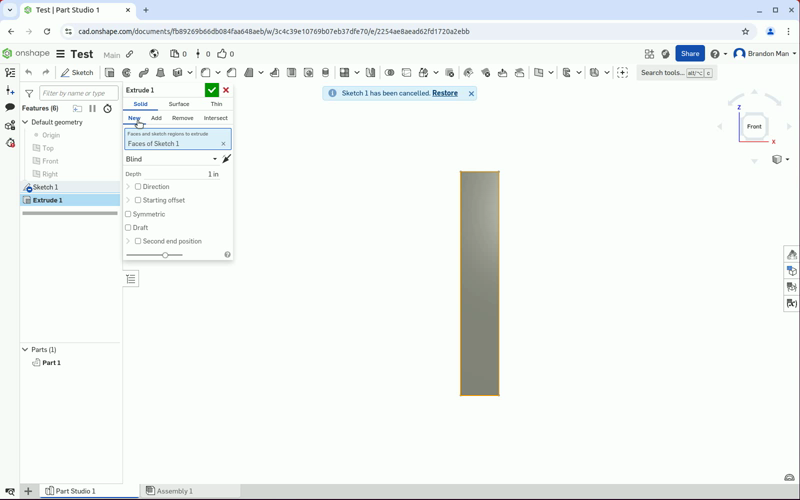
key(tab, 4)
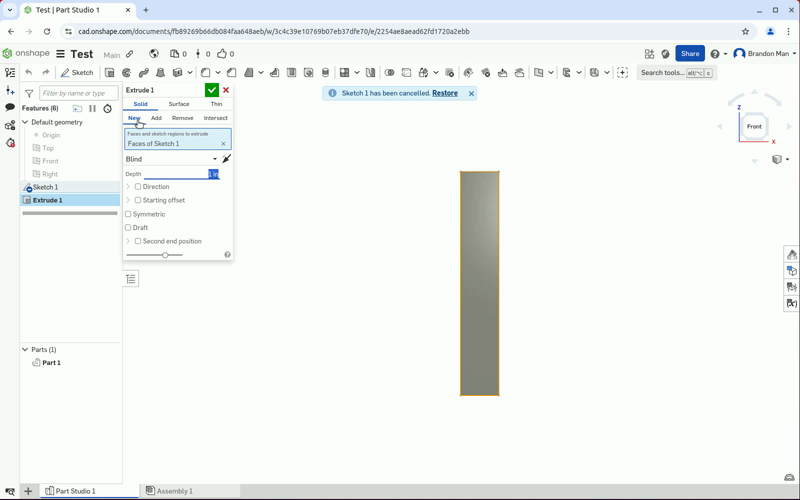
text(9.147)
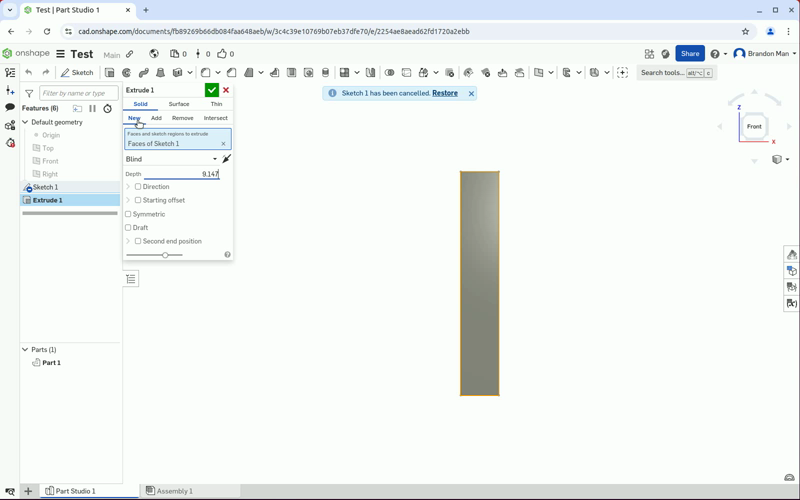
key(enter)
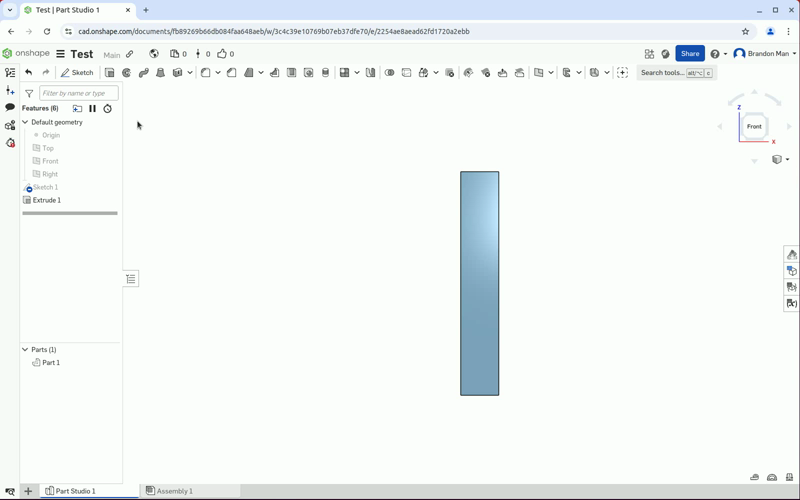
key(shift+h)
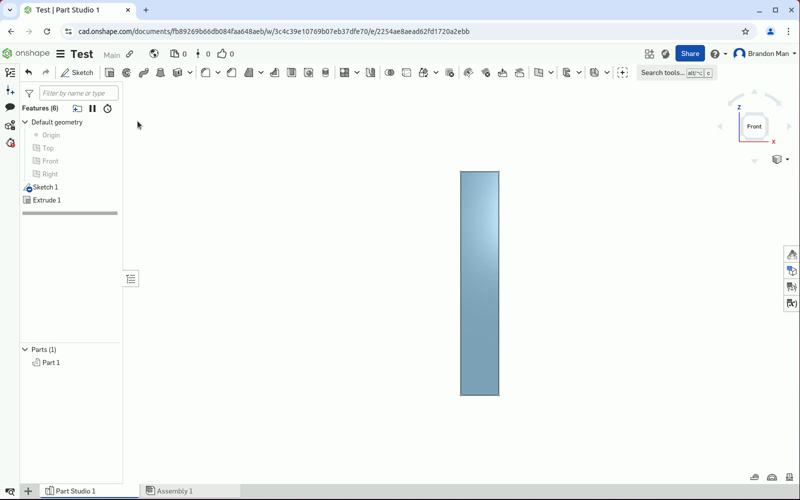
key(shift+h)
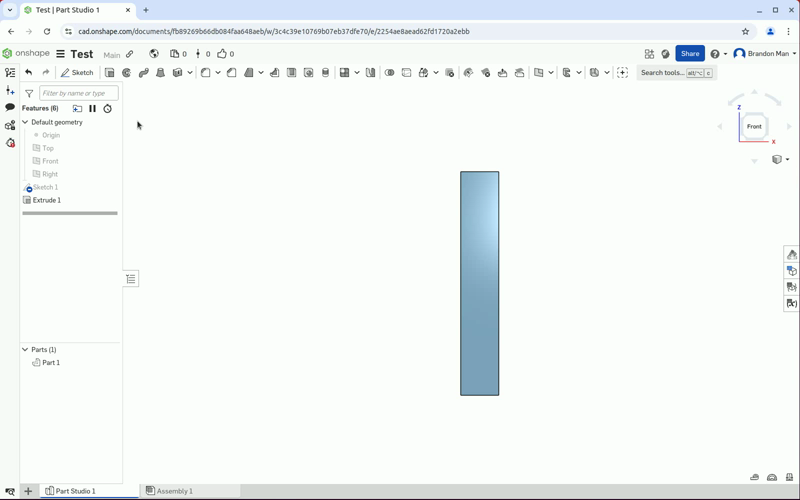
mouse_move(73, 189)
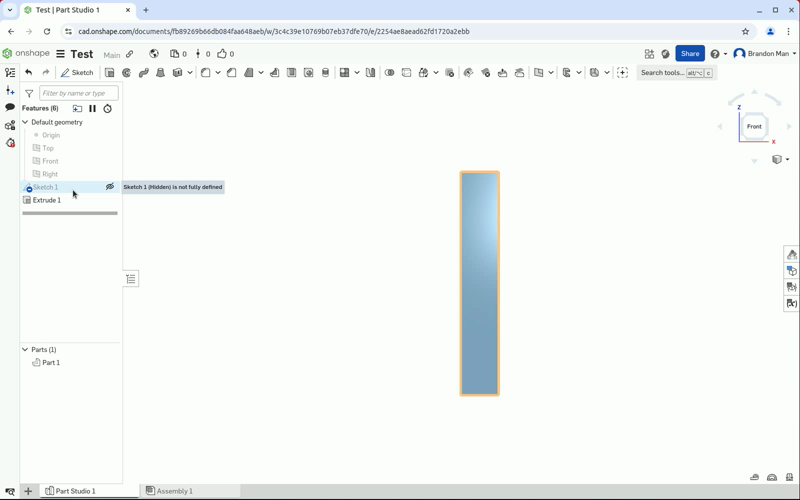
click(73, 189)
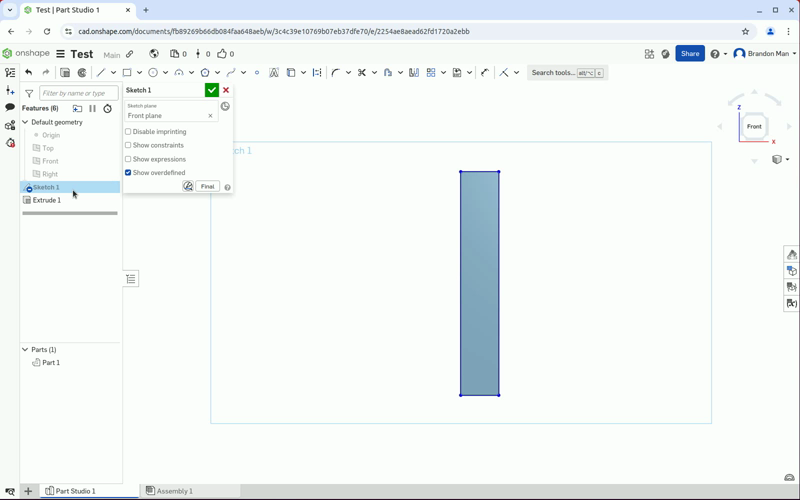
mouse_move(229, 92)
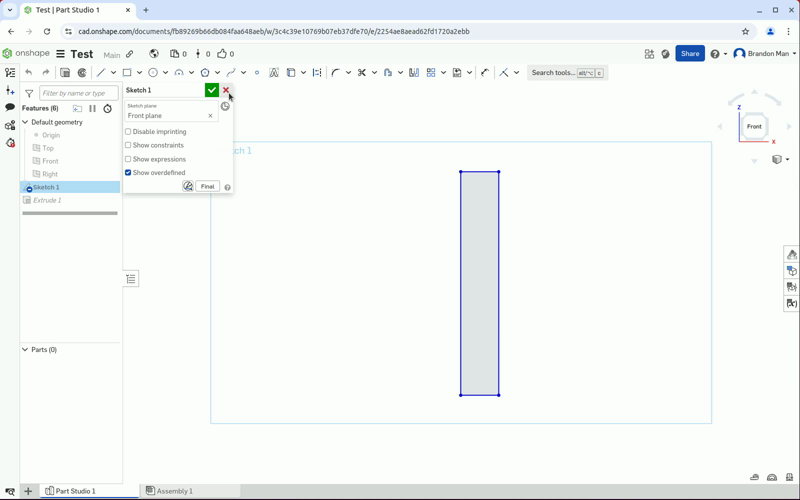
click(229, 92)
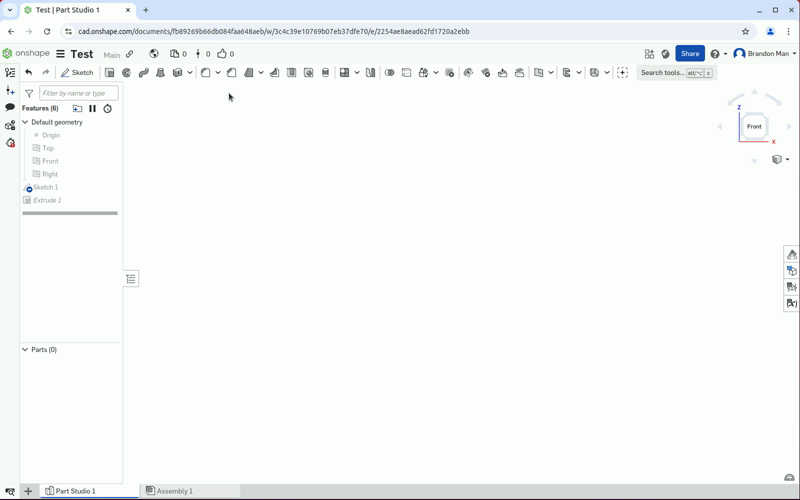
mouse_move(73, 352)
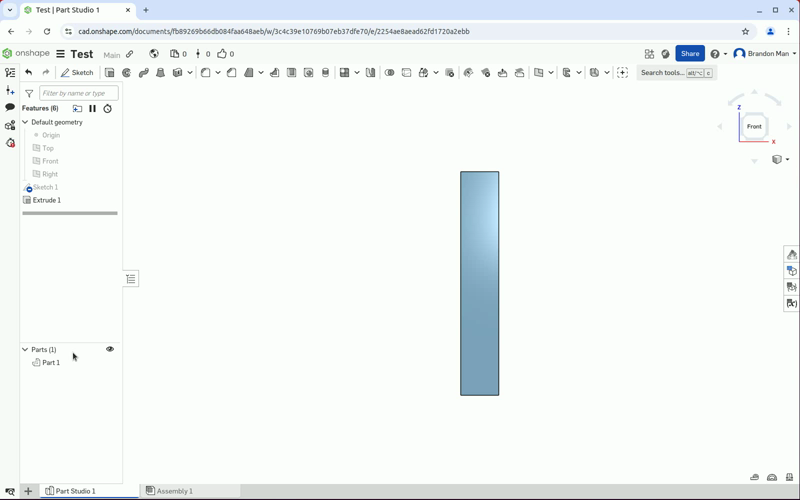
key(y)
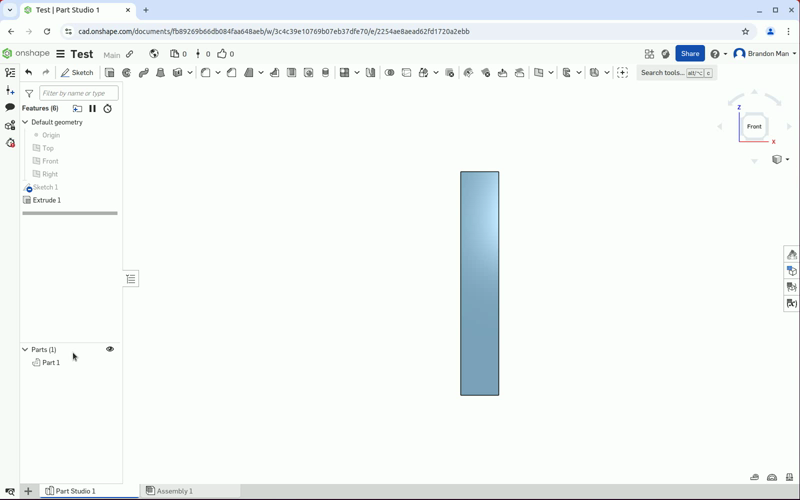
key(shift+p)
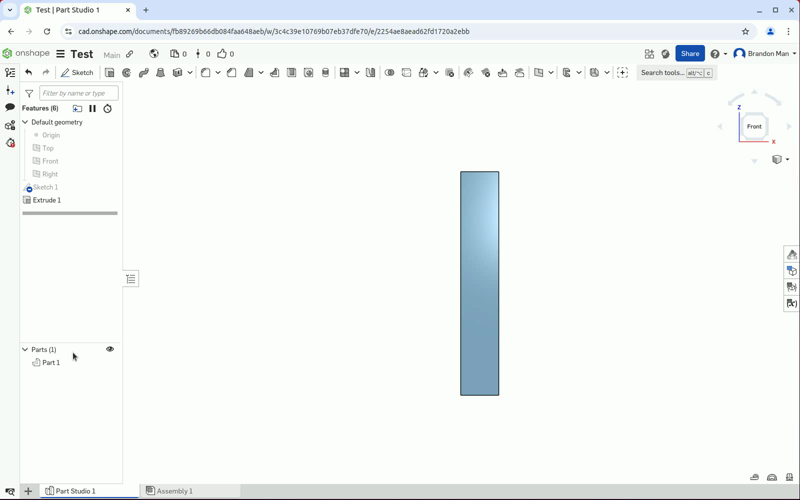
key(space)
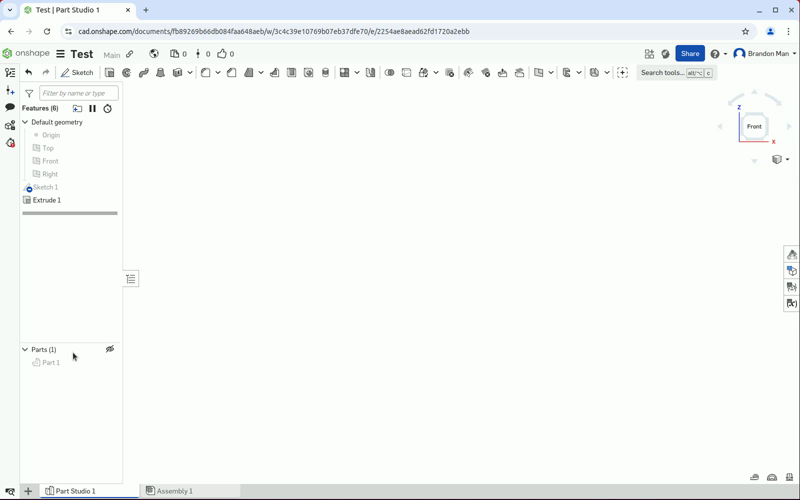
key_down(shift)
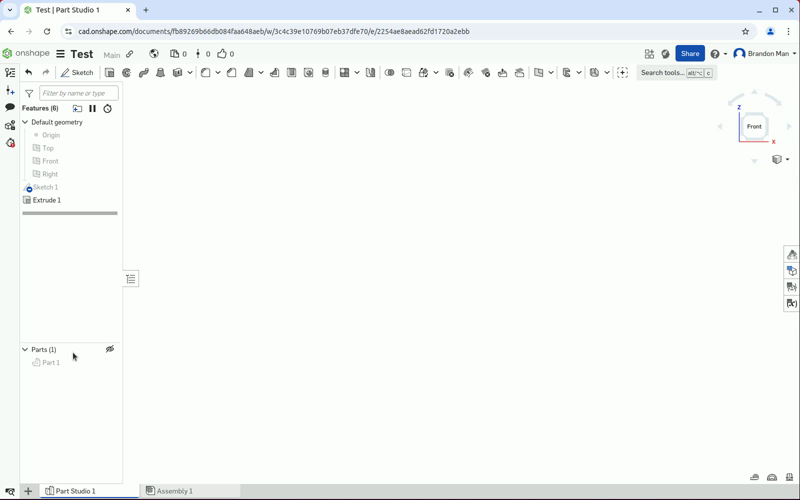
key(left)
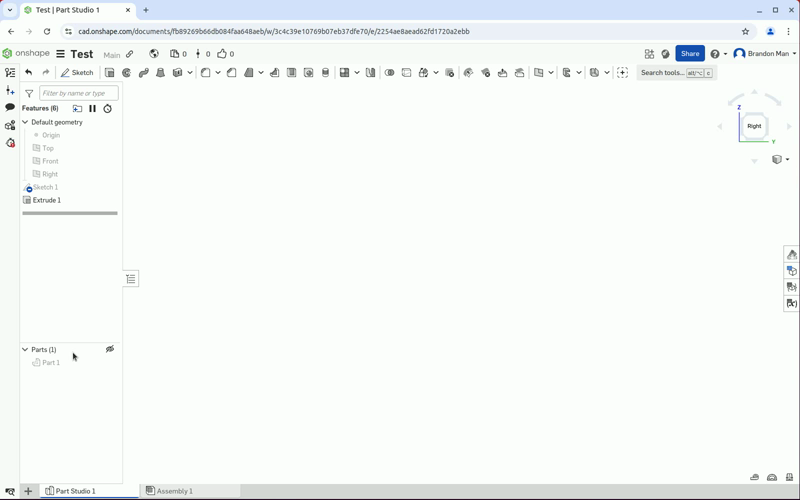
key_up(shift)
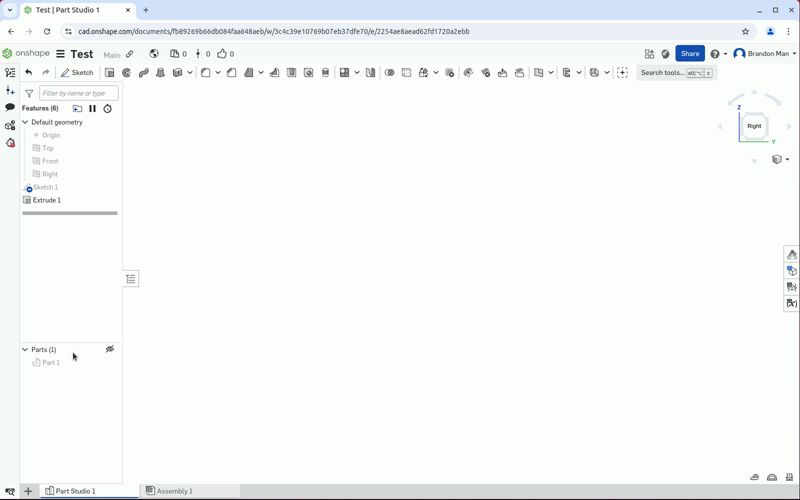
mouse_move(73, 352)
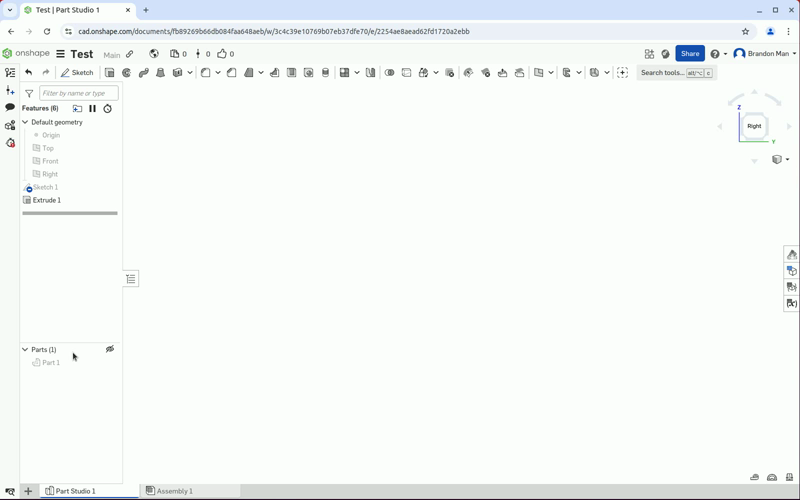
key(shift+y)
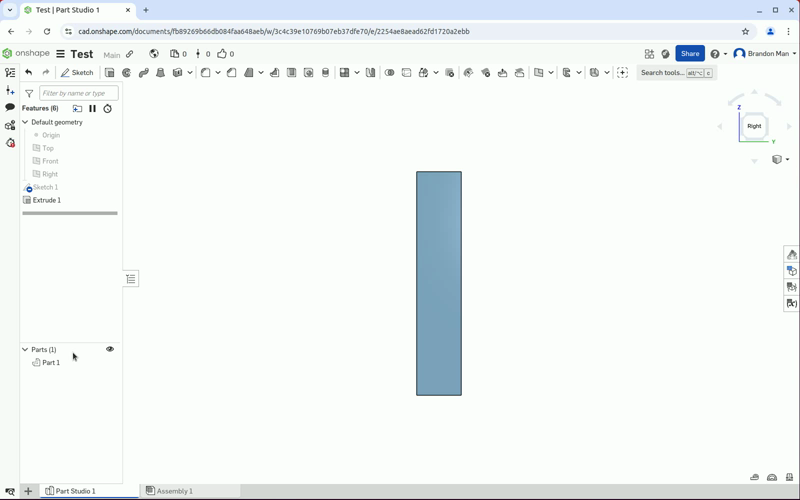
mouse_move(541, 75)
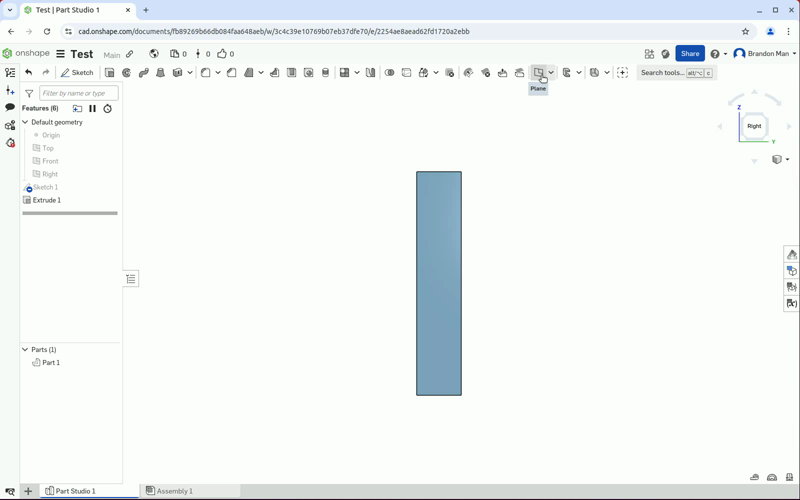
click(541, 75)
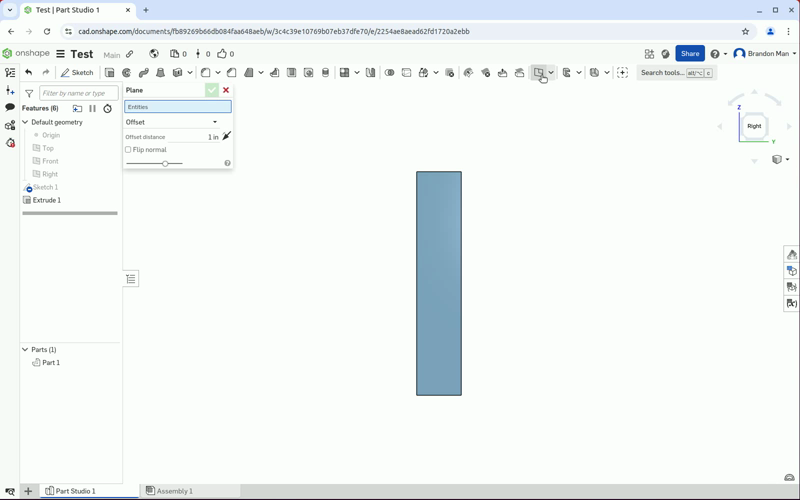
mouse_move(73, 176)
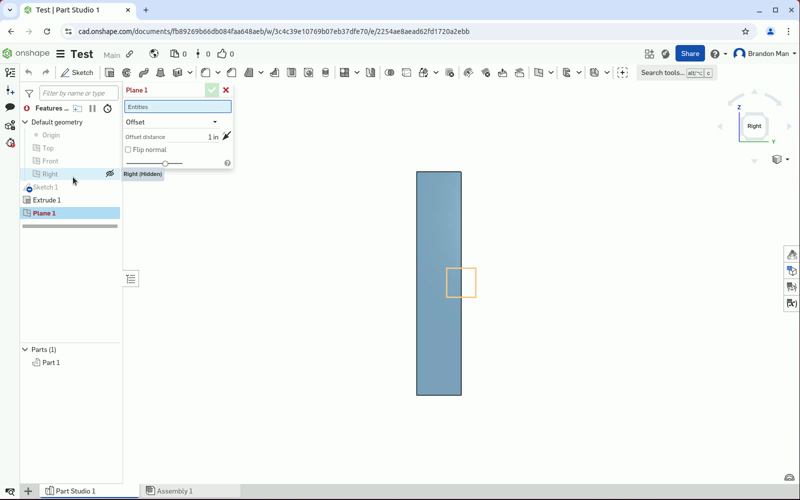
click(73, 176)
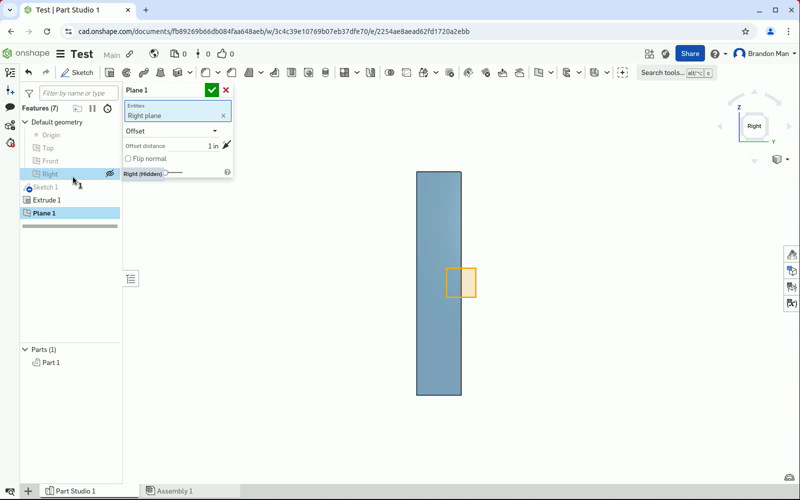
key(tab, 2)
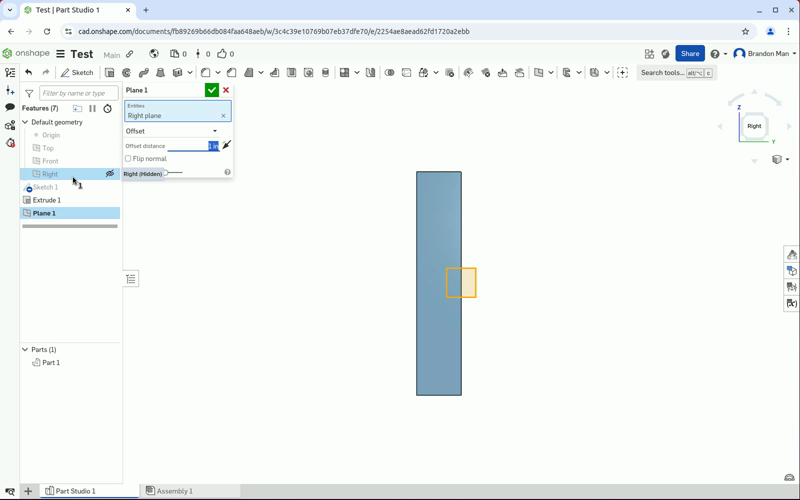
text(7.703)
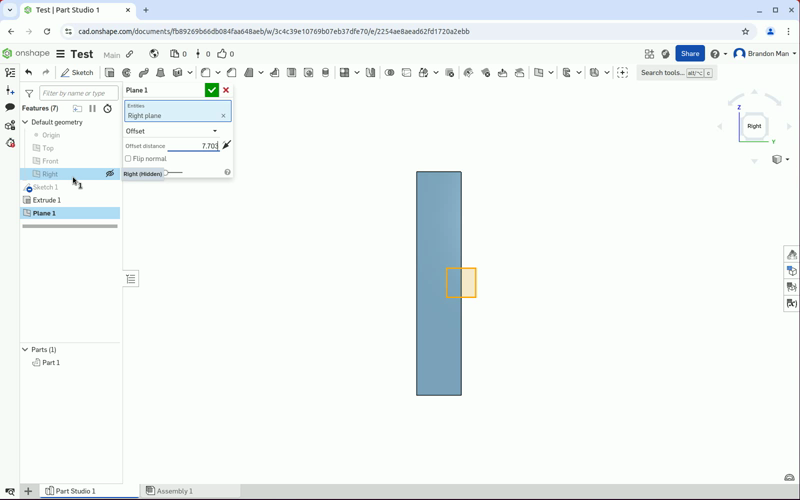
key(enter, 2)
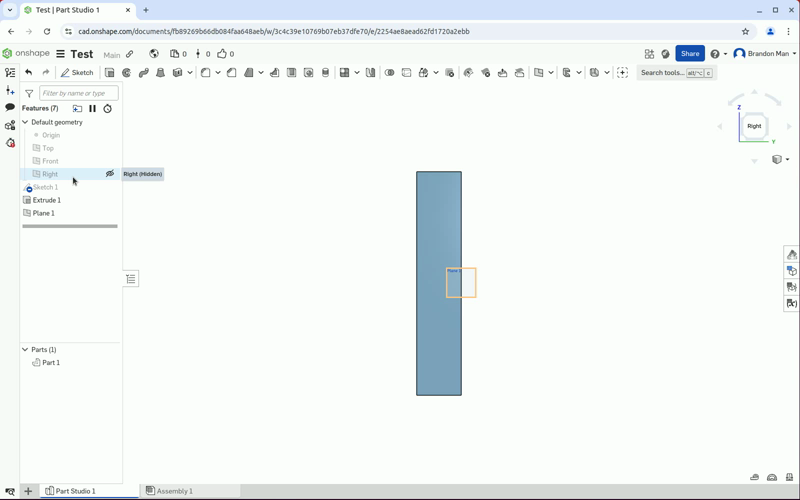
key(shift+s)
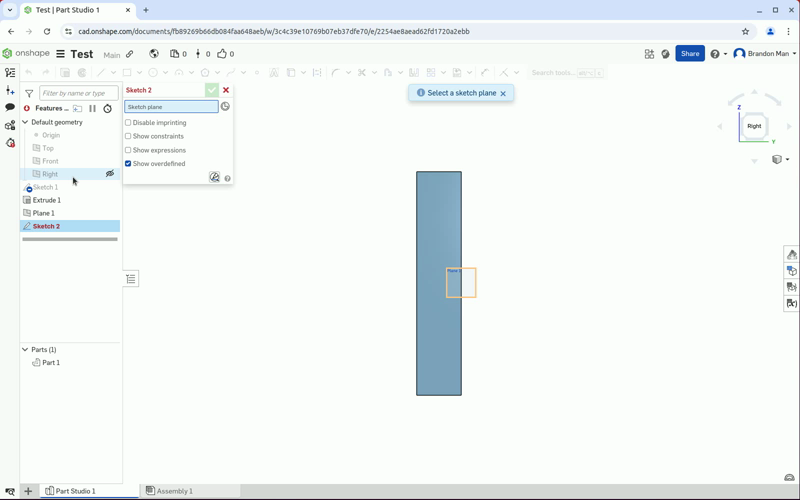
mouse_move(73, 215)
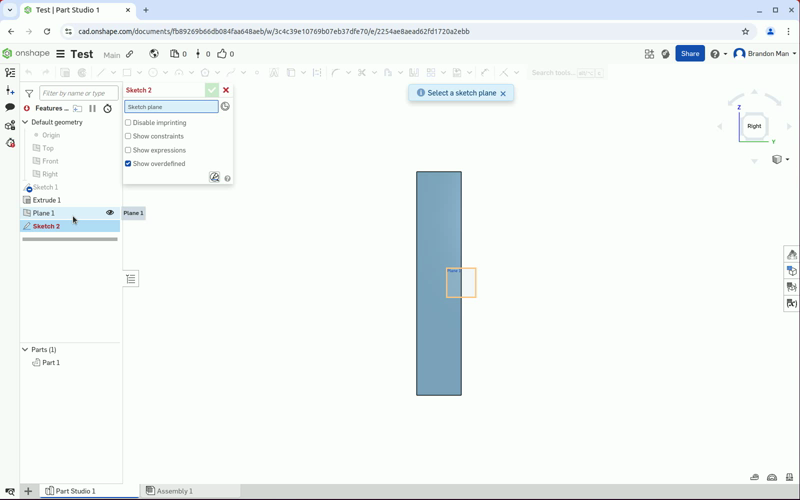
click(73, 215)
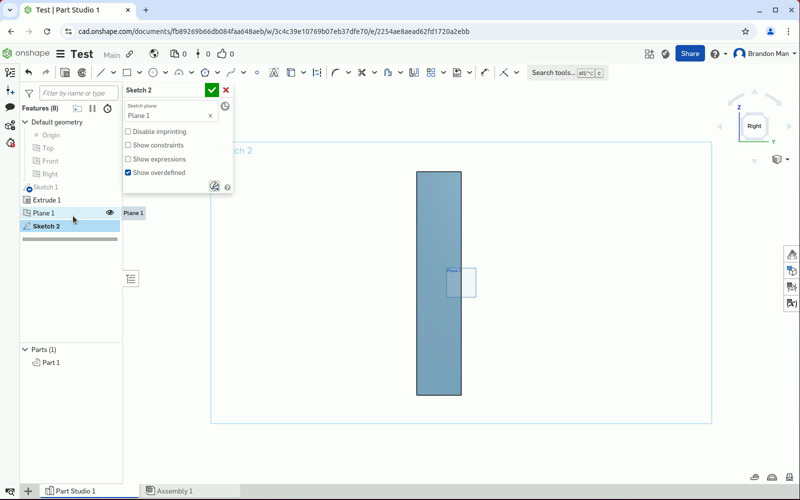
mouse_move(73, 352)
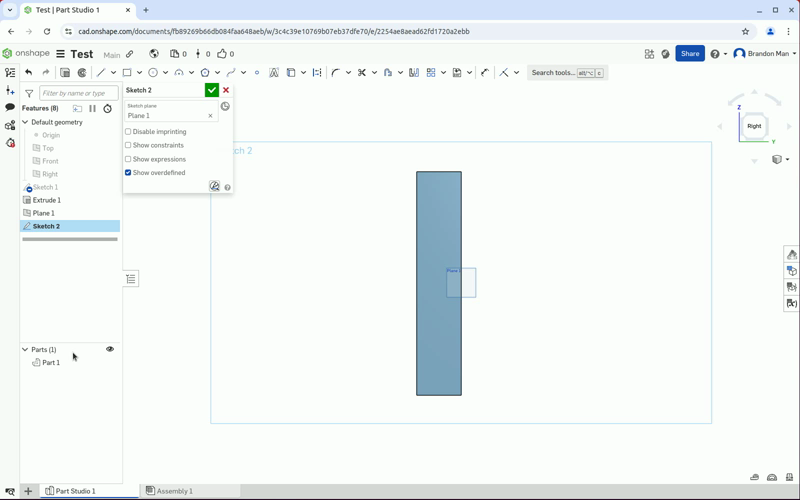
key(y)
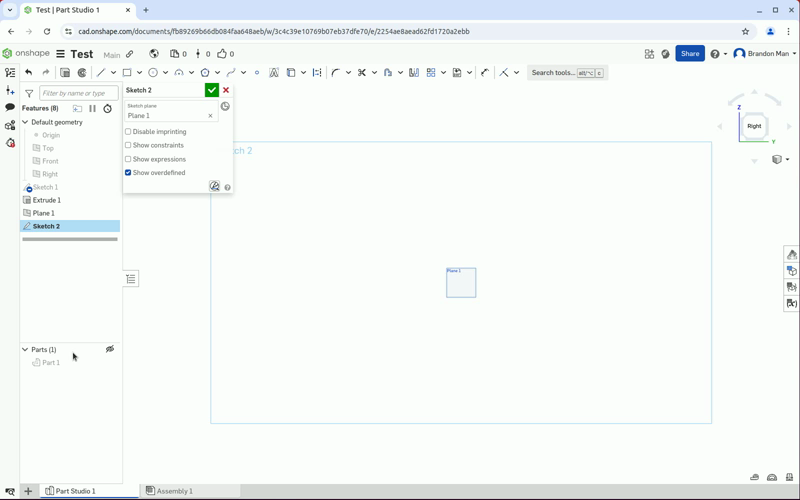
key(c)
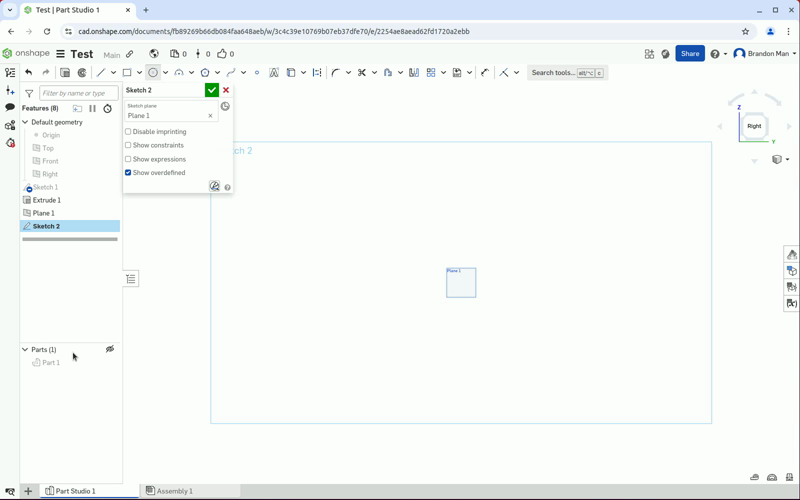
key_down(shift)
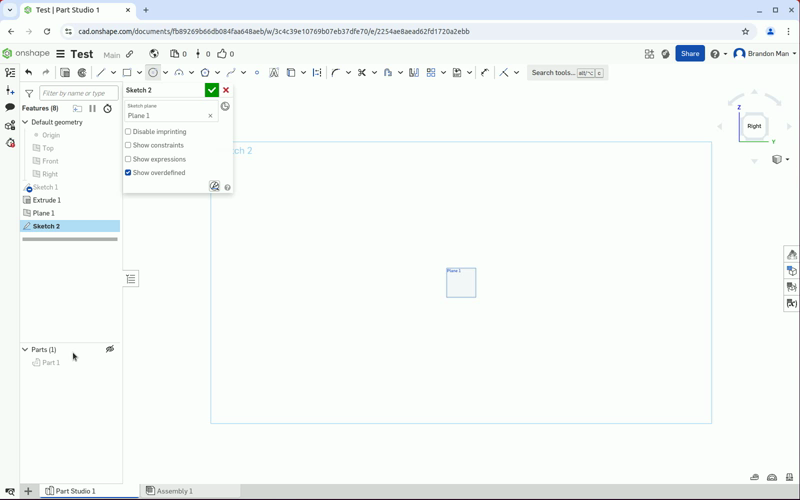
mouse_move(442, 216)
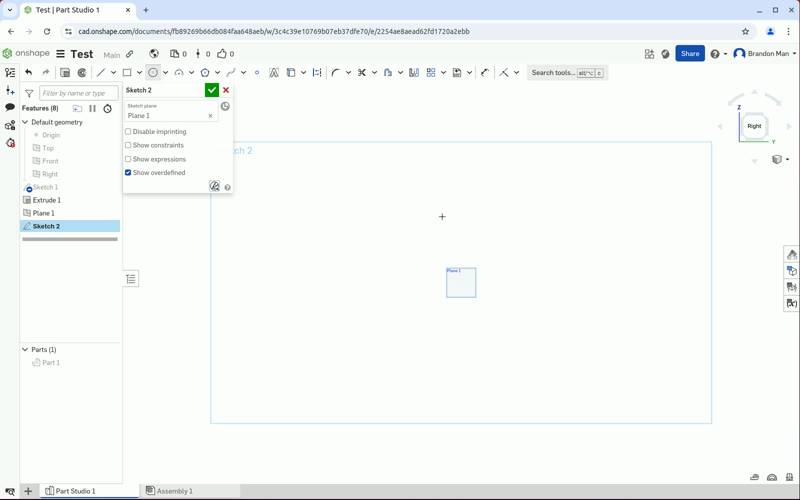
click(442, 216)
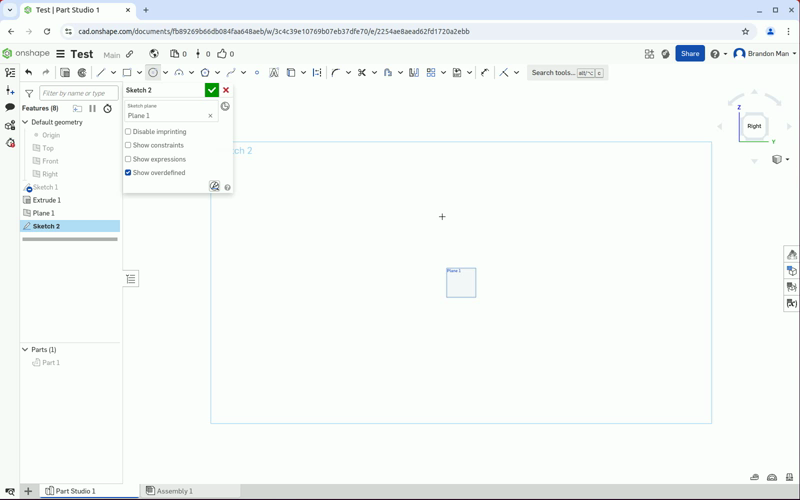
key_up(shift)
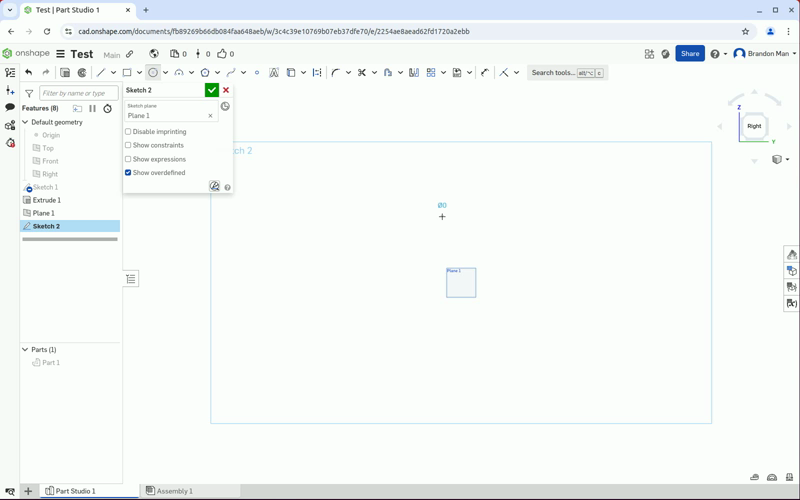
mouse_move(450, 216)
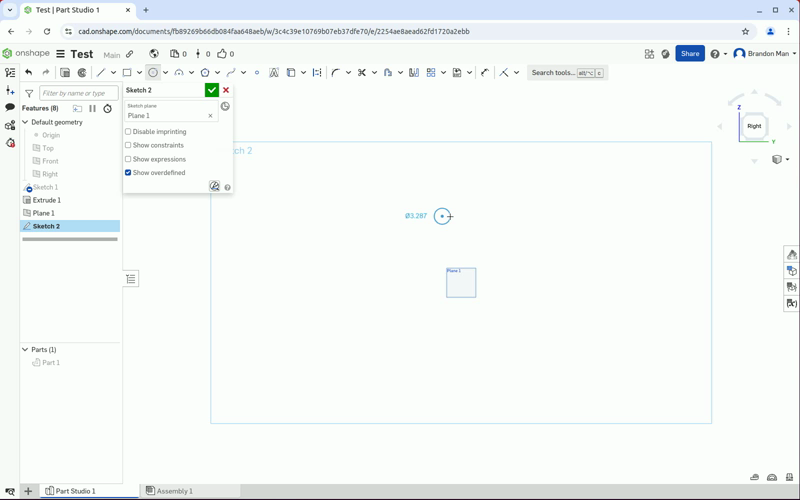
click(450, 216)
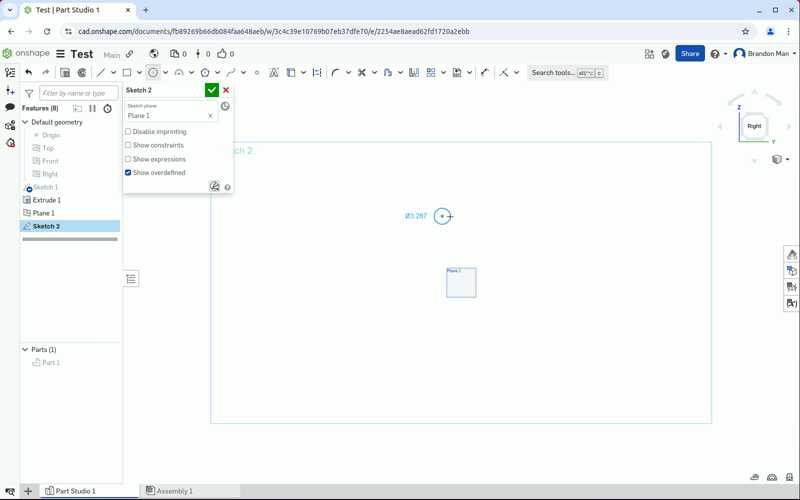
key(esc)
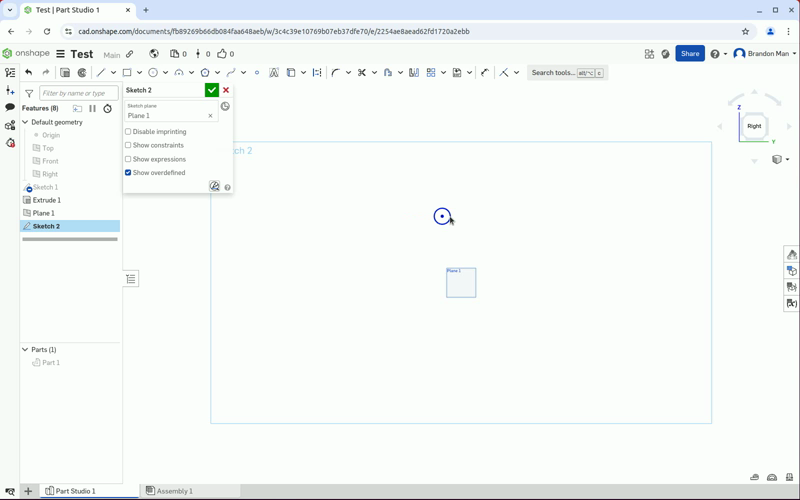
mouse_move(441, 217)
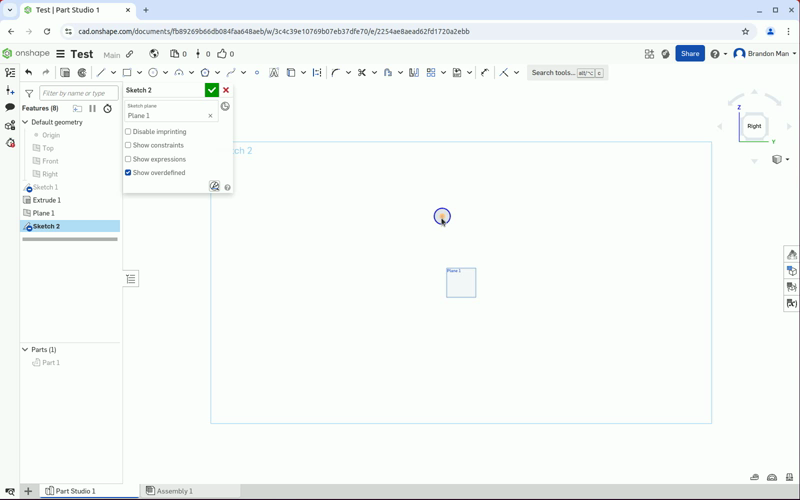
scroll(6)
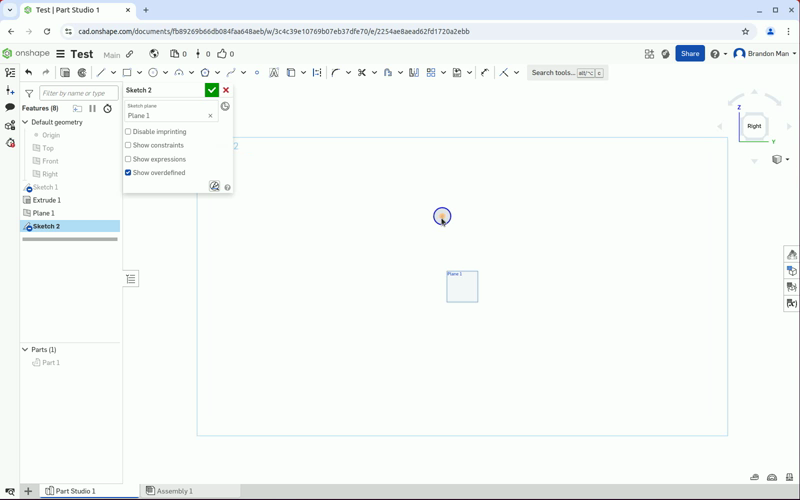
scroll(6)
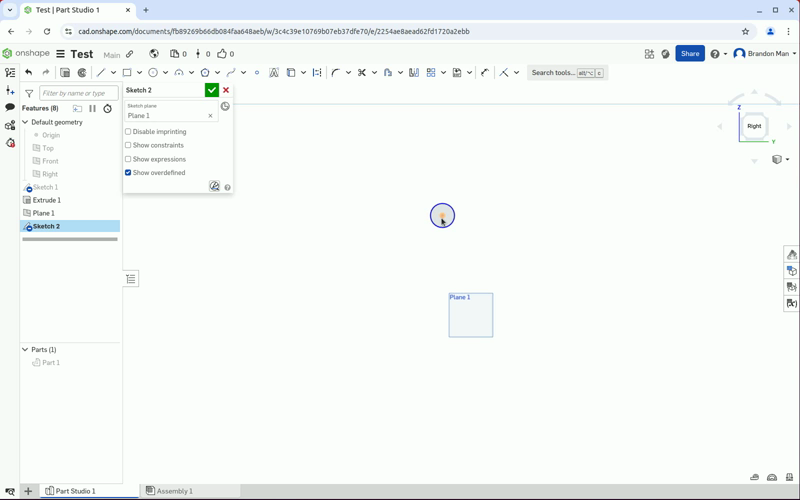
scroll(6)
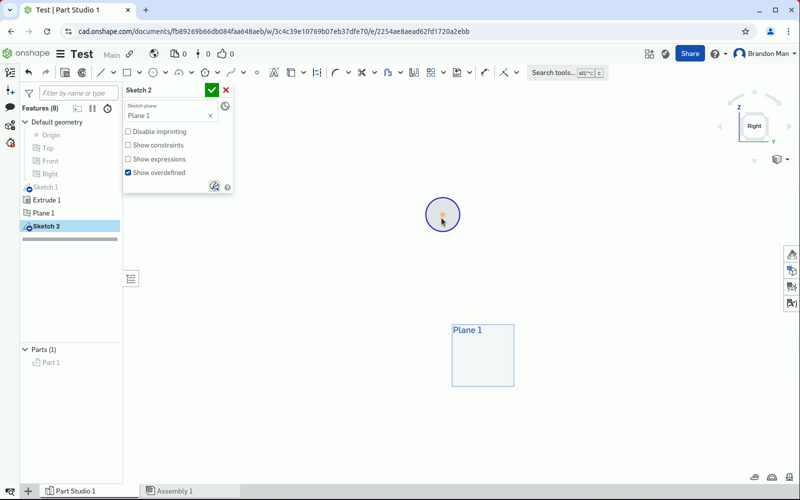
scroll(6)
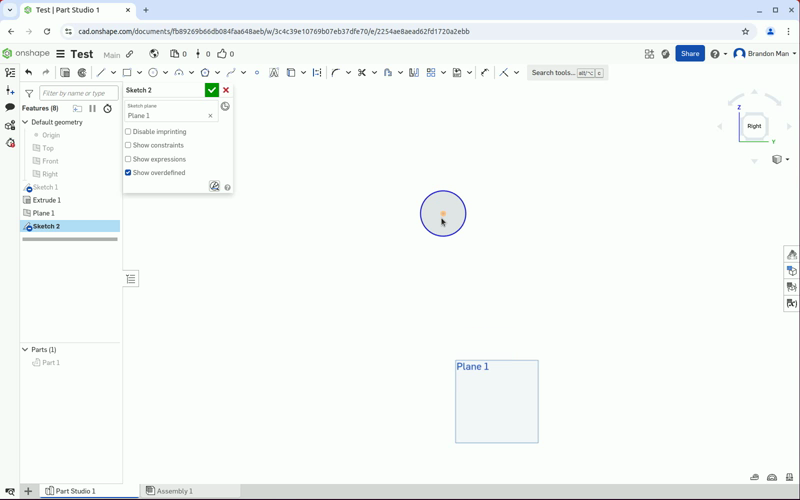
scroll(6)
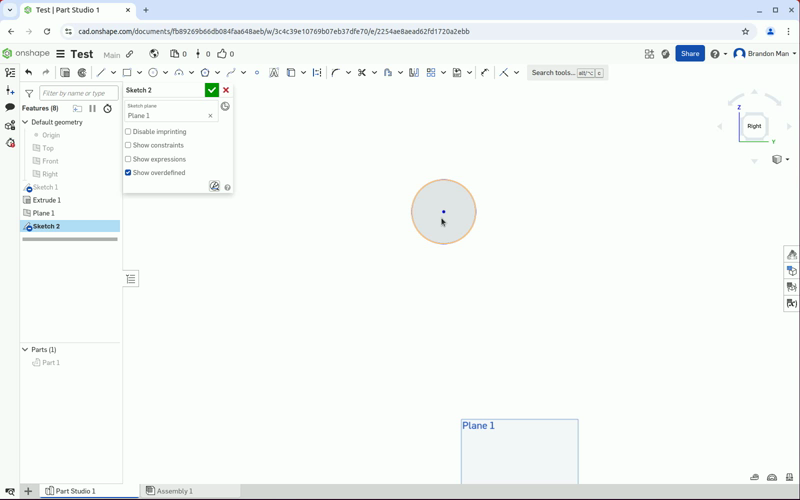
scroll(6)
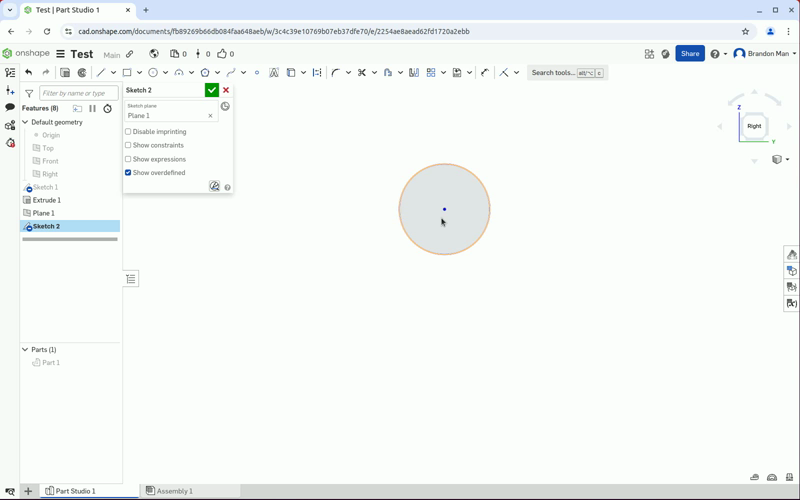
scroll(6)
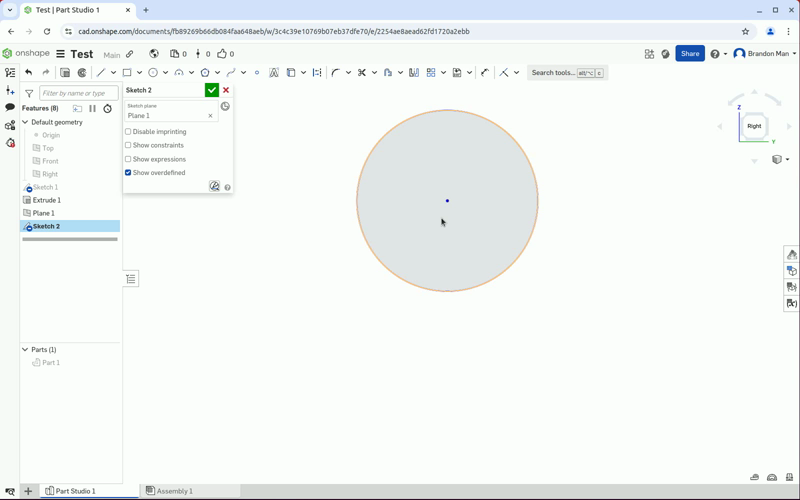
click(441, 217)
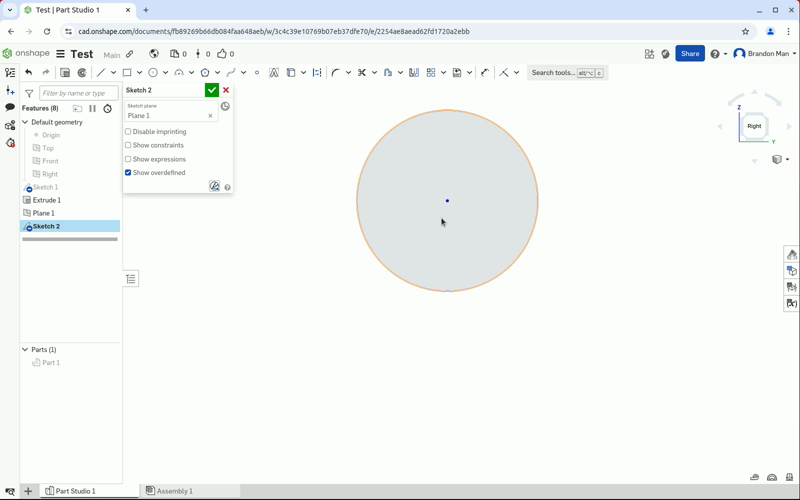
scroll(-6)
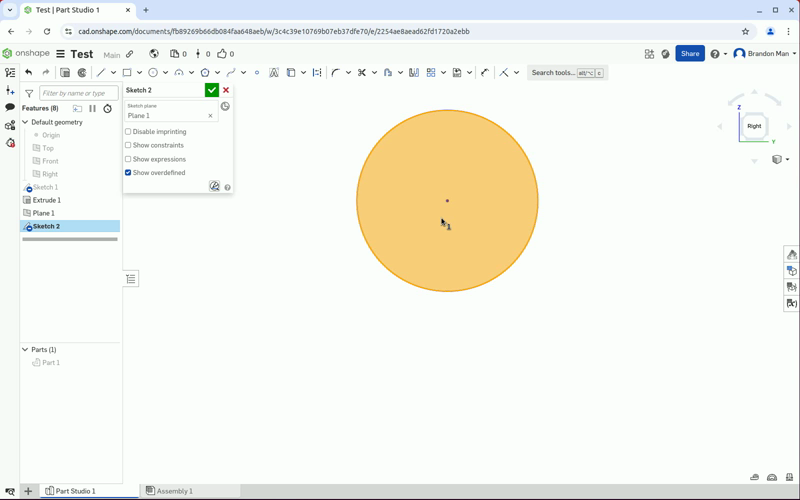
scroll(-6)
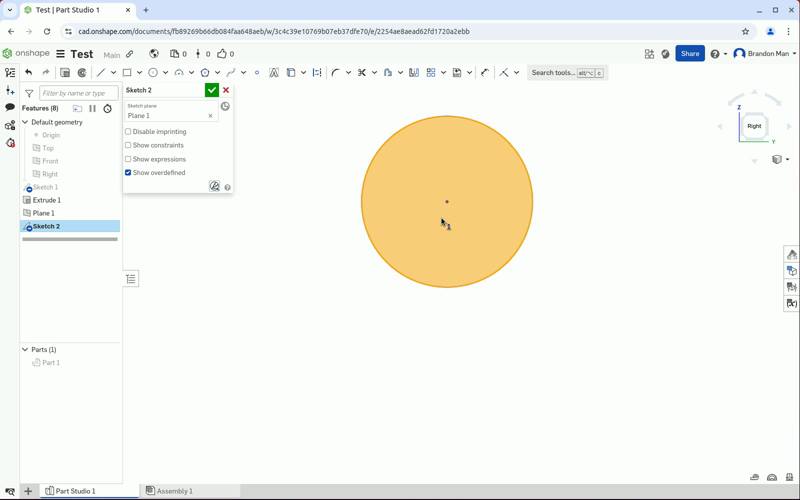
scroll(-6)
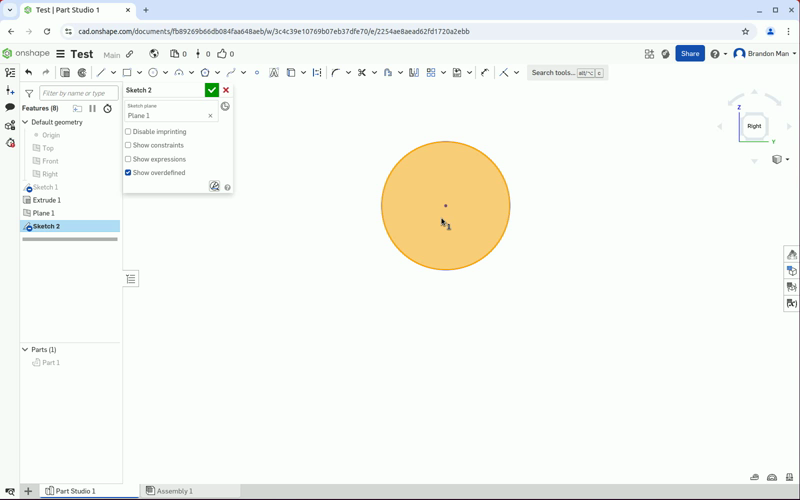
scroll(-6)
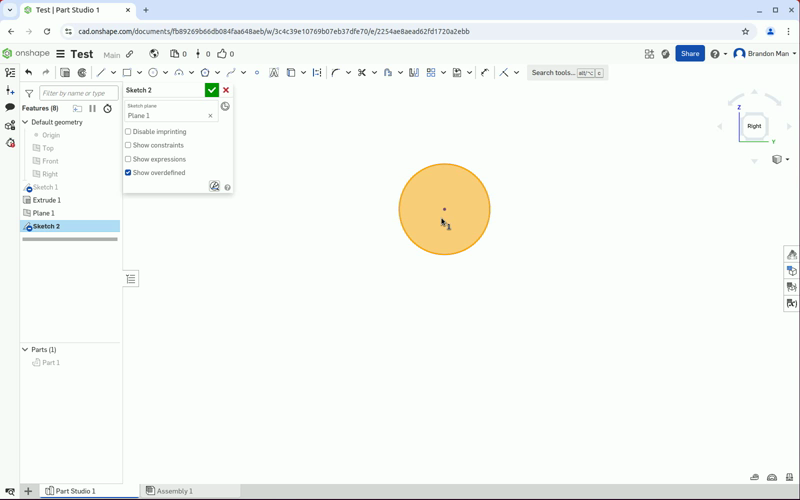
scroll(-6)
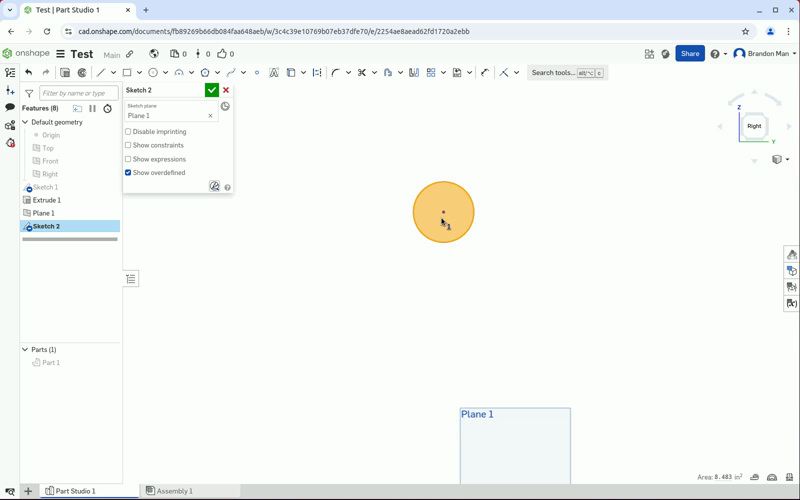
scroll(-6)
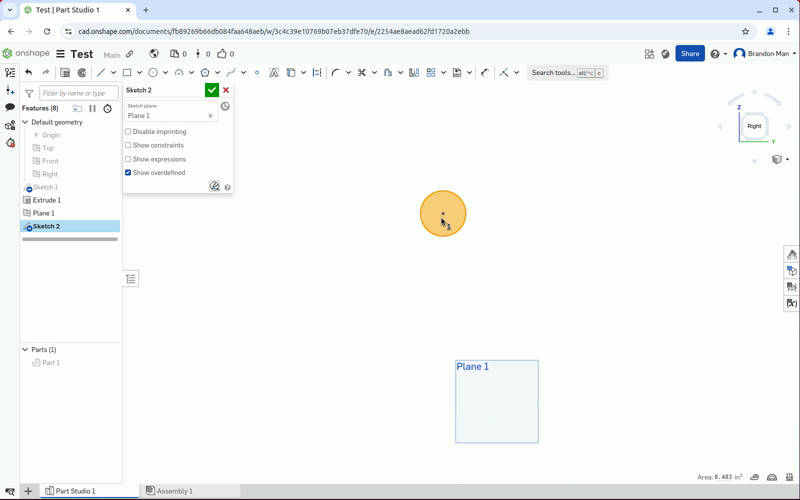
scroll(-6)
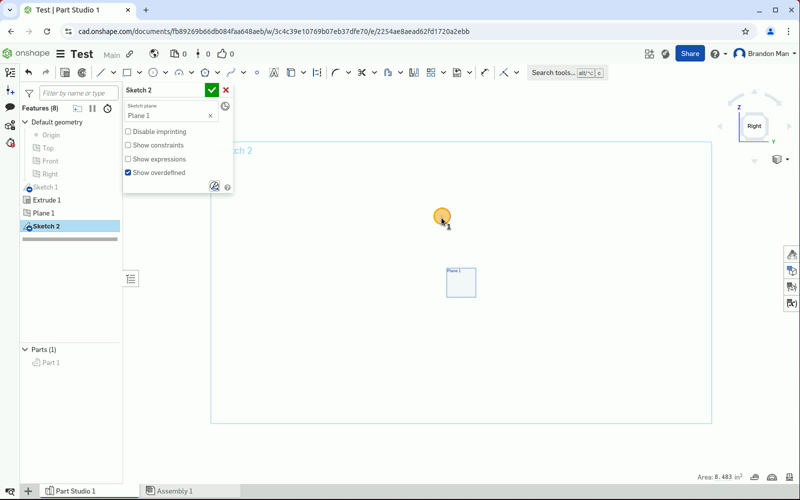
mouse_move(73, 352)
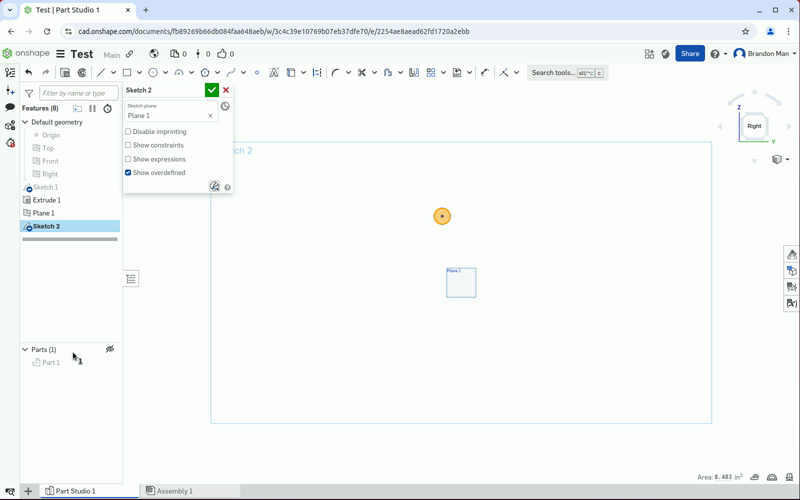
key(shift+y)
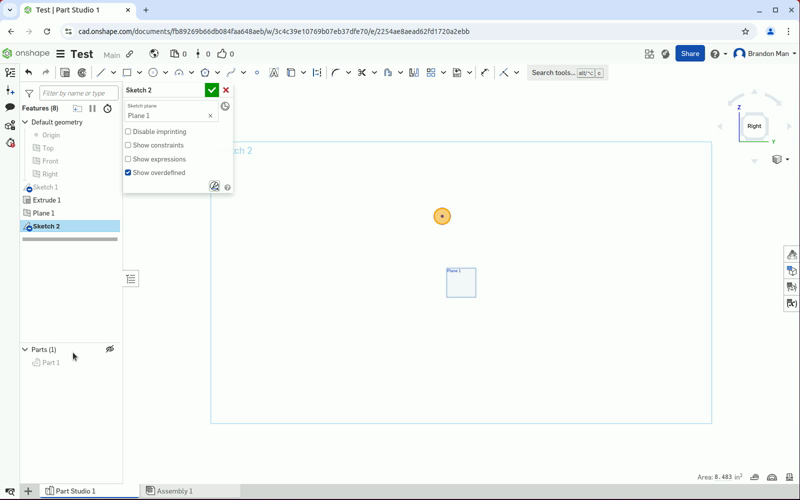
key(shift+e)
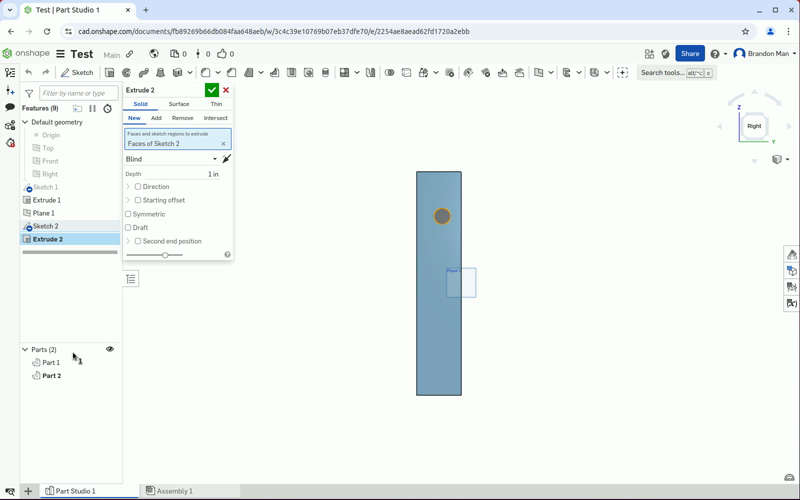
mouse_move(143, 106)
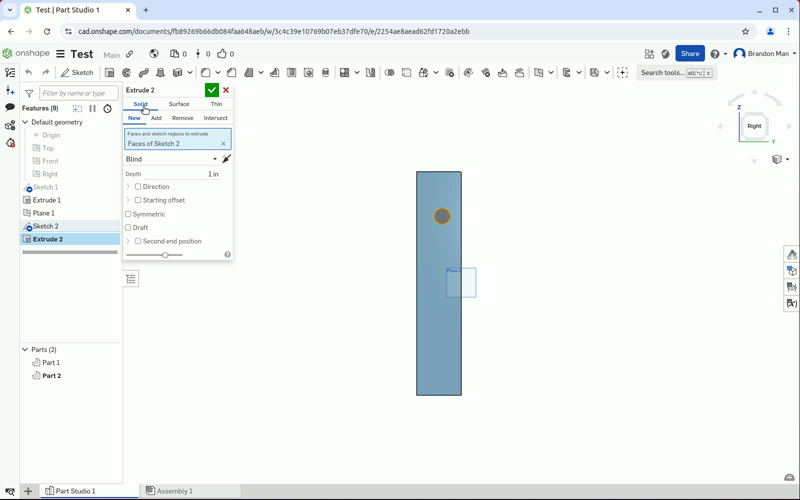
click(143, 106)
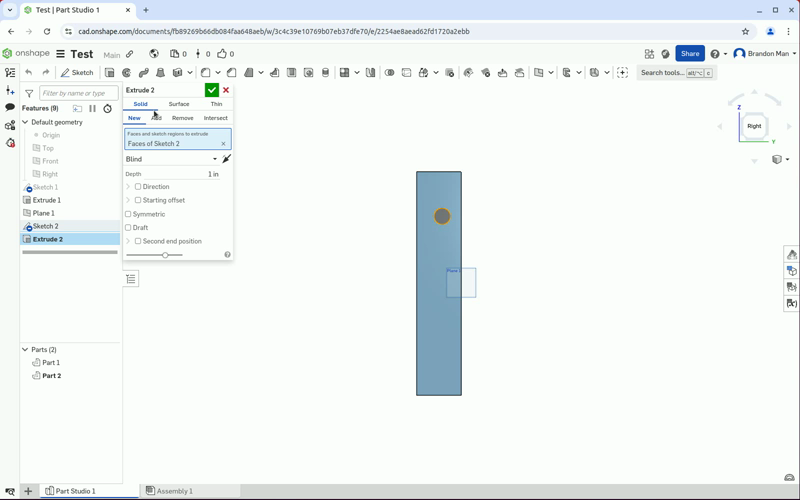
mouse_move(186, 120)
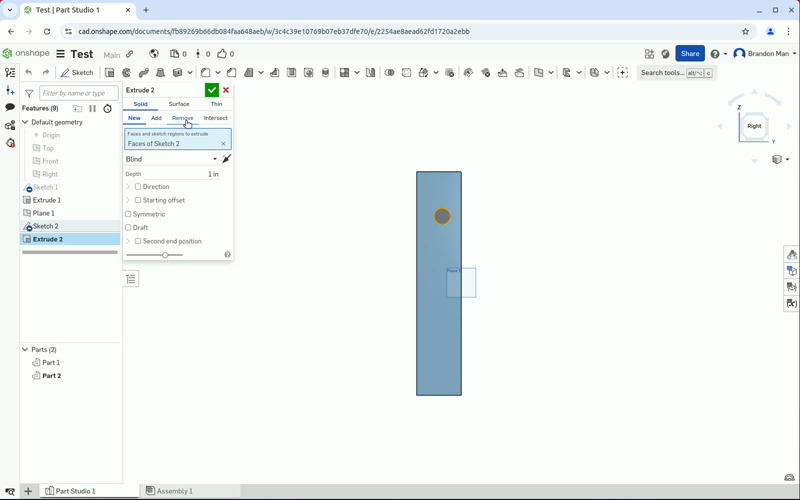
click(186, 120)
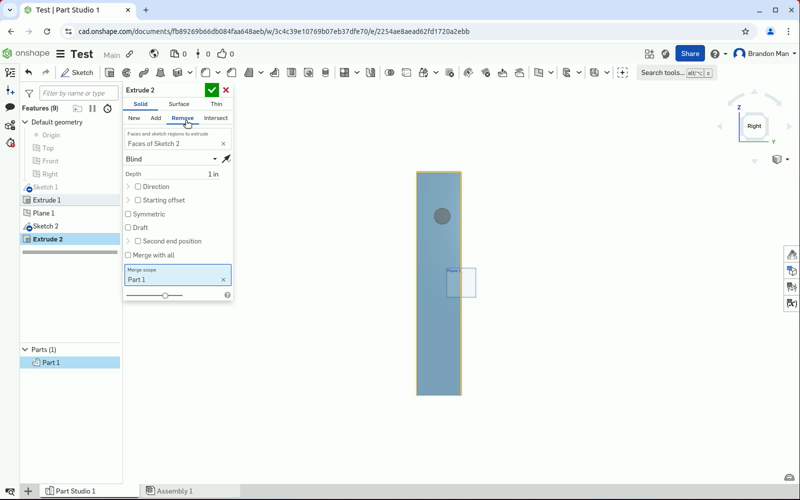
key(tab, 4)
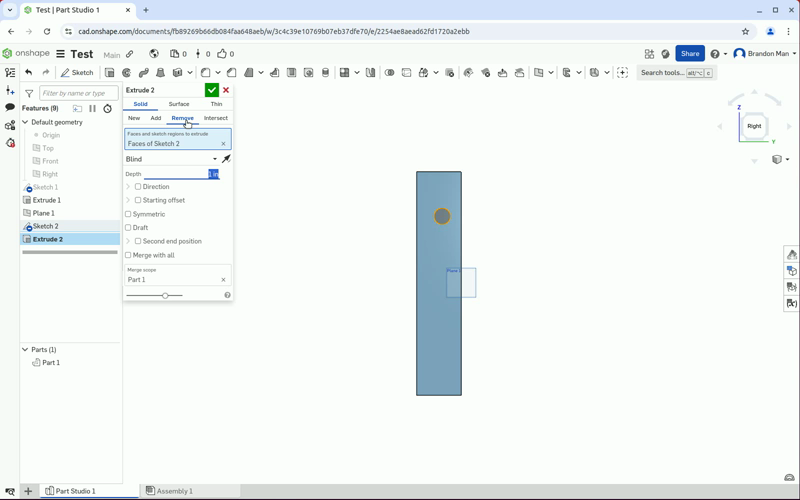
text(1.444)
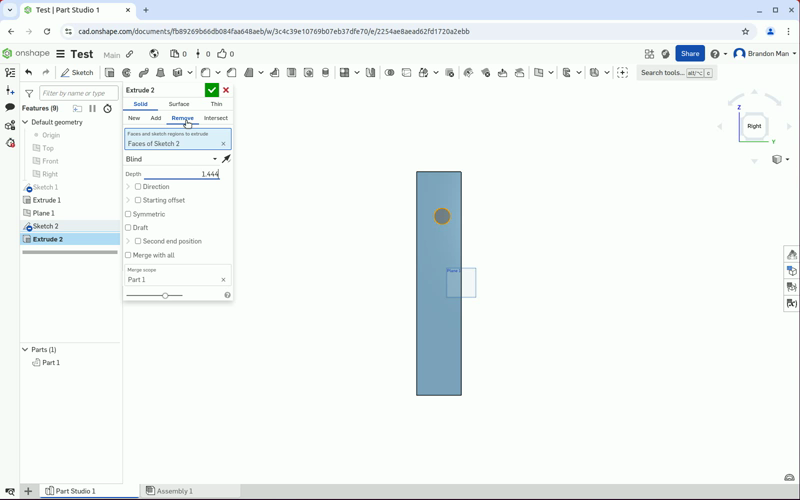
key(tab, 6)
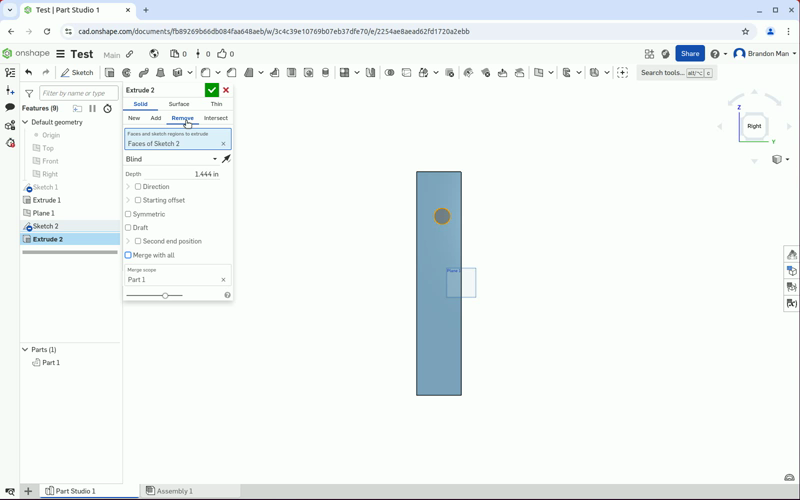
key(space)
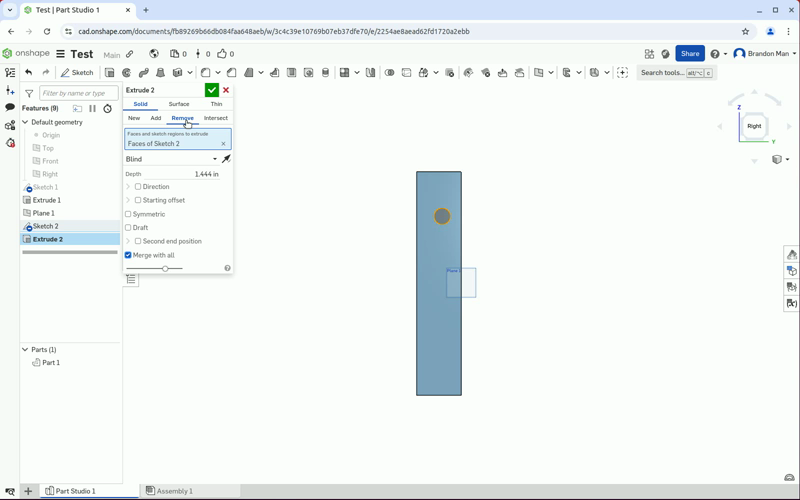
key(enter)
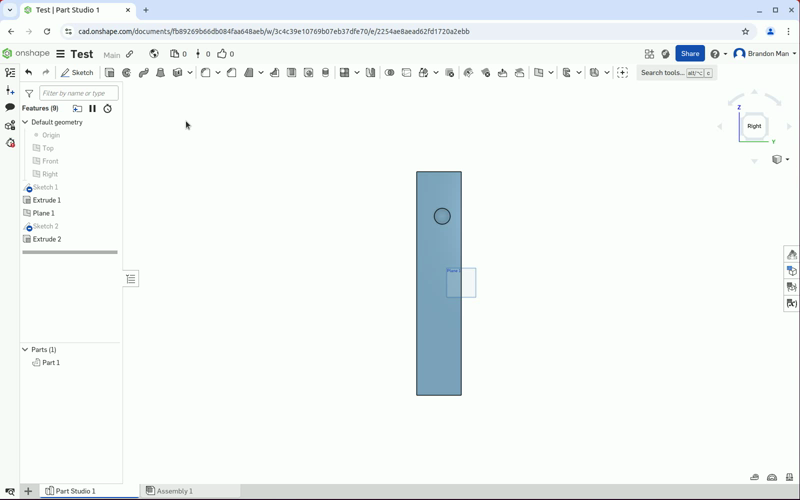
key(shift+h)
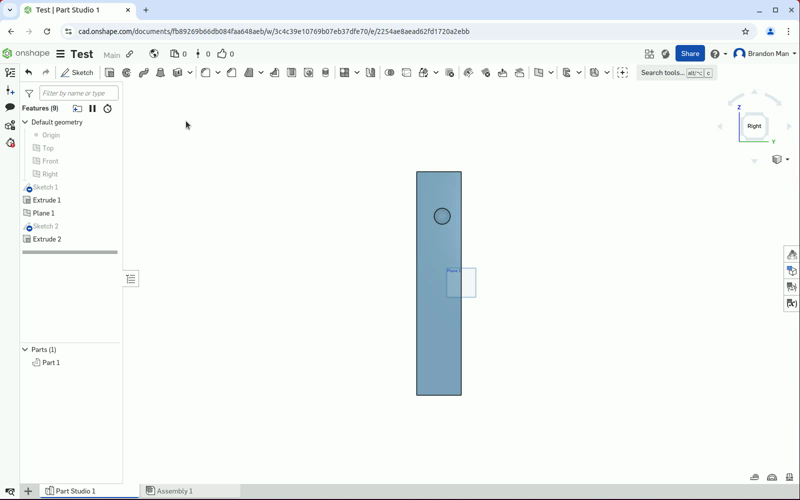
key(shift+h)
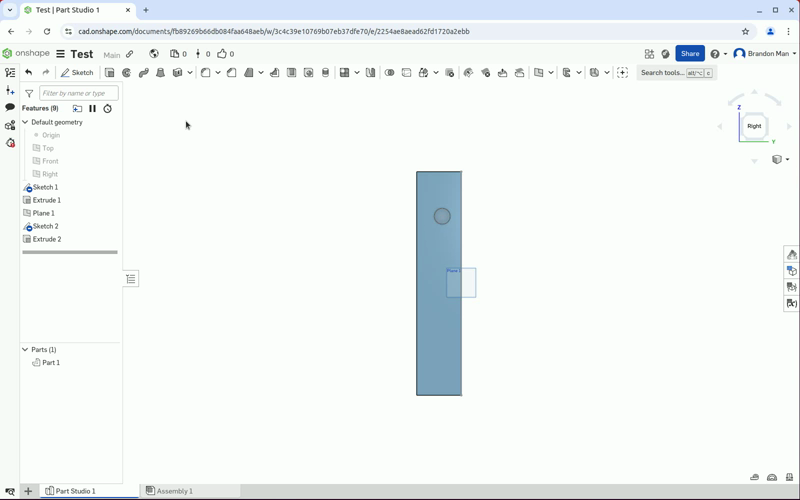
key(shift+7)
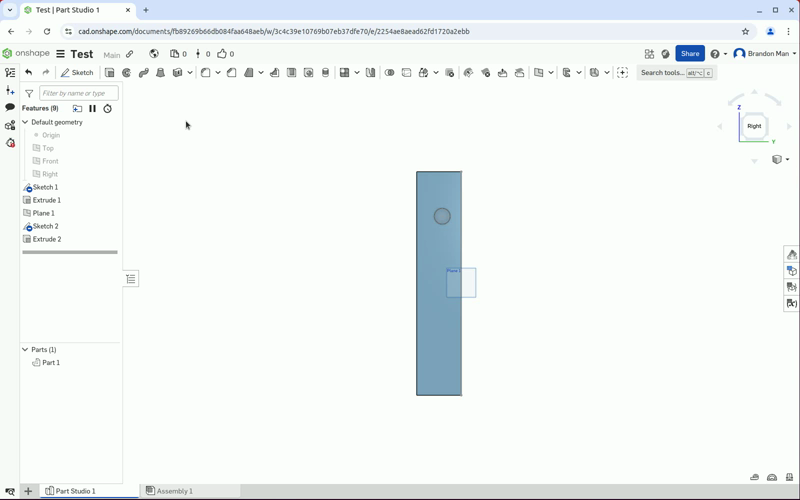
key(right, 2)
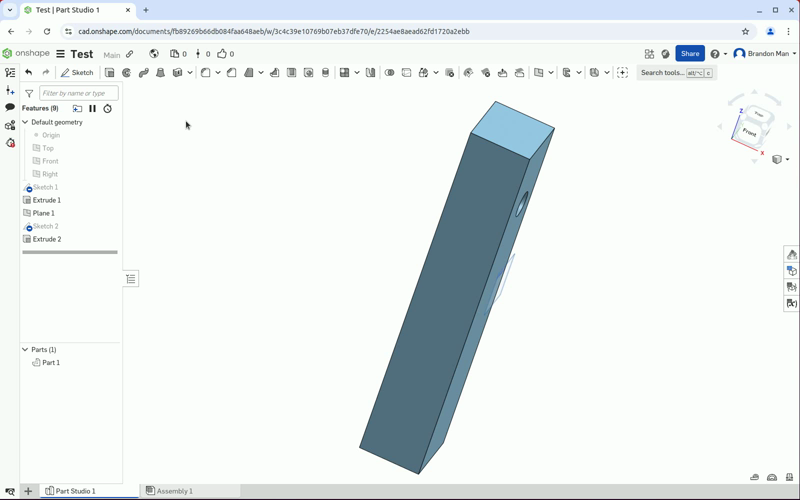
key(down, 2)
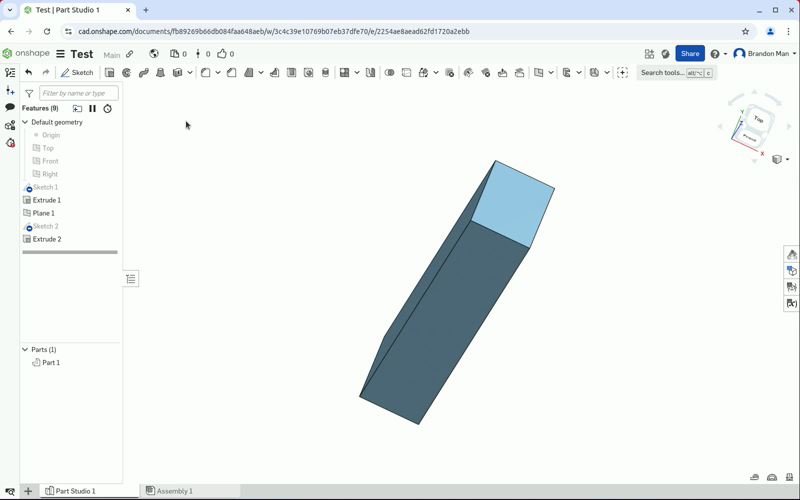
key(up, 2)
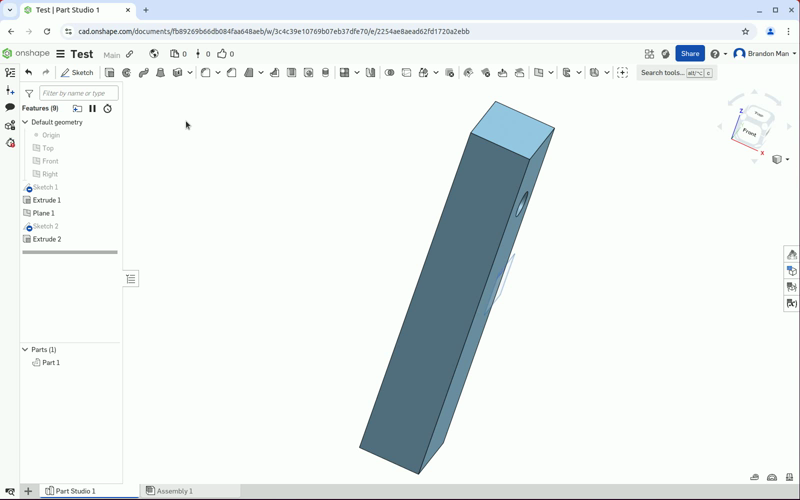
key(left, 2)
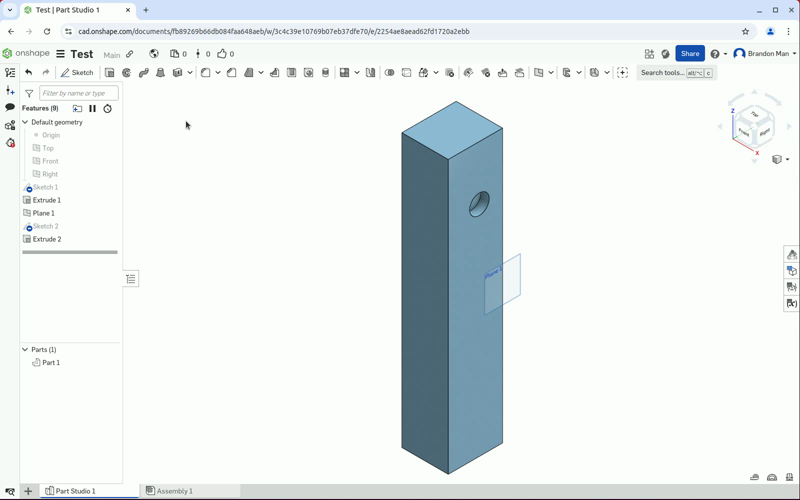
mouse_move(73, 189)
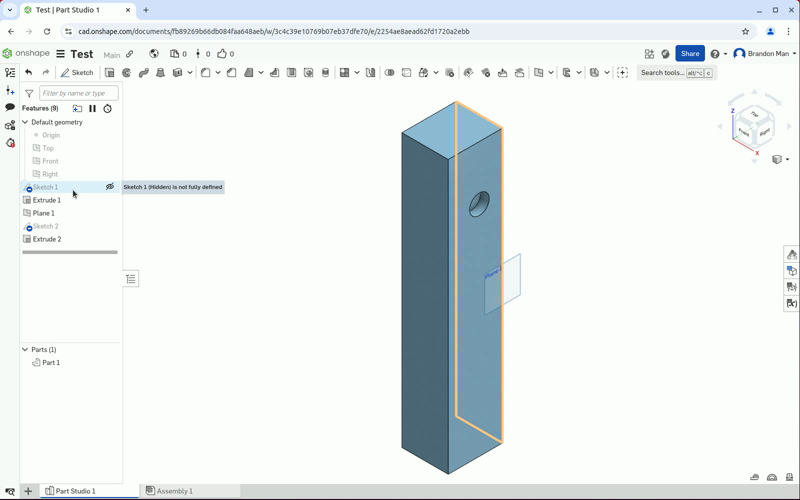
click(73, 189)